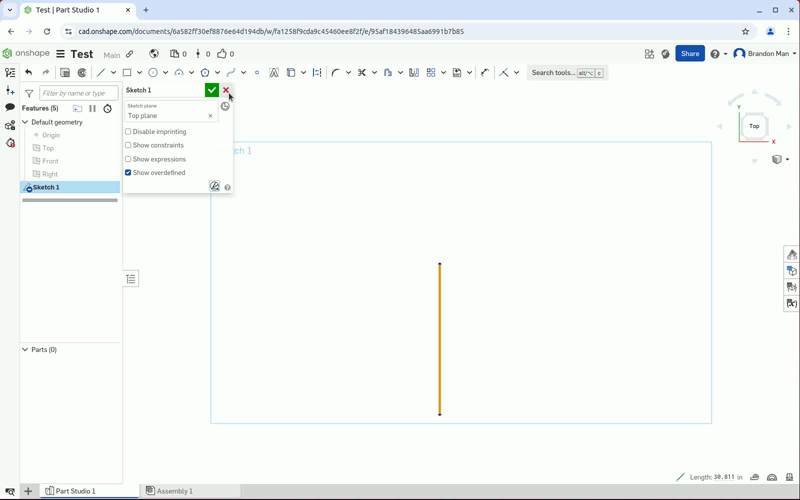
key(shift+h)
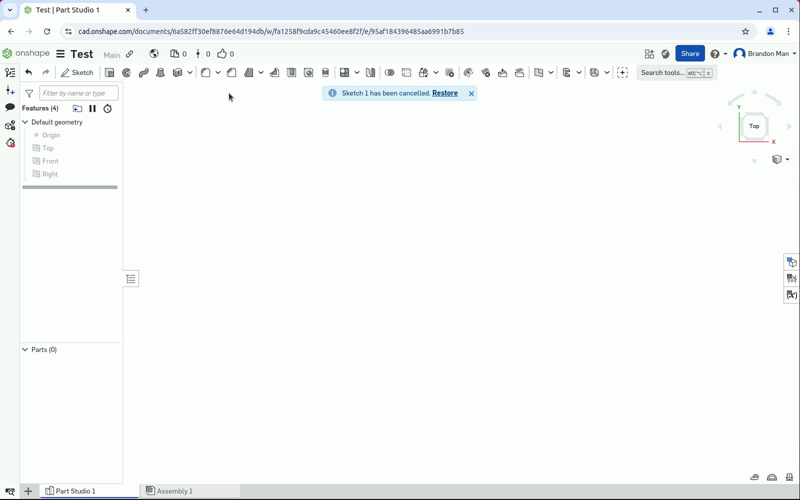
mouse_move(73, 352)
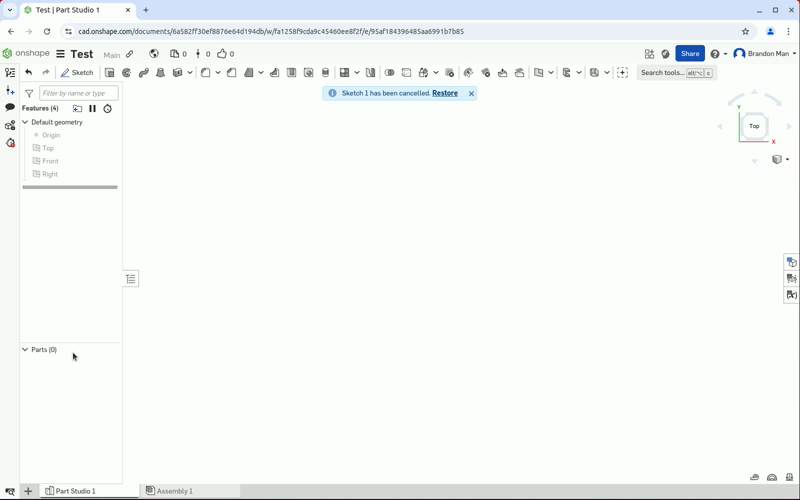
key(y)
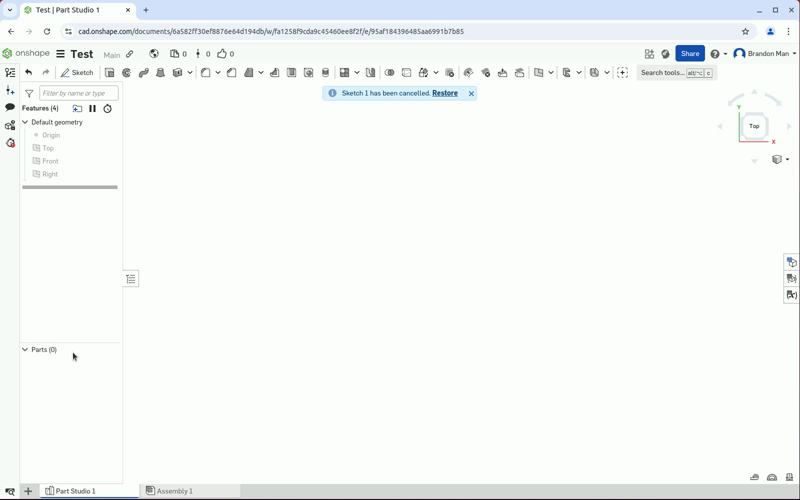
key(shift+p)
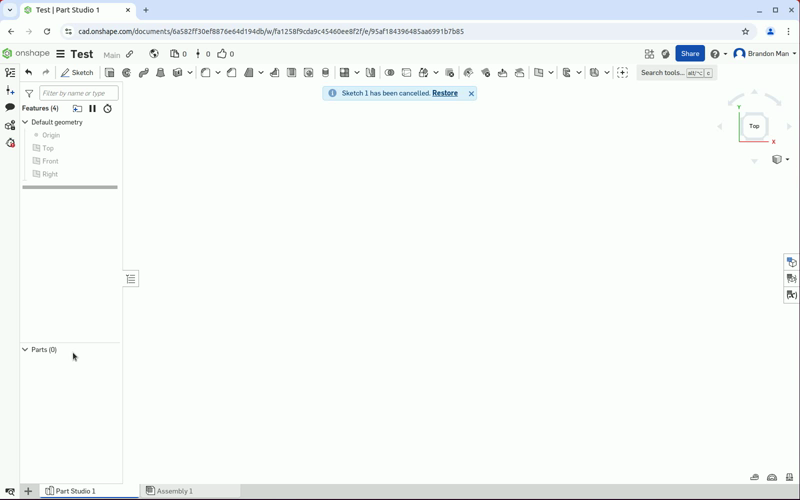
key(space)
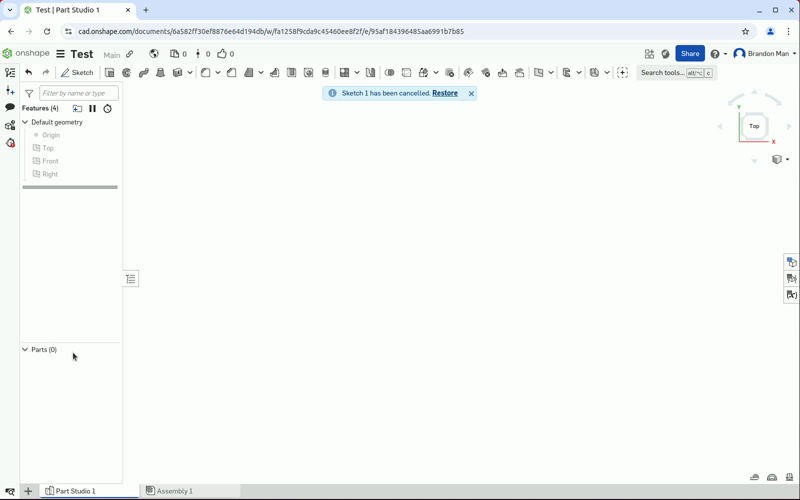
key_down(shift)
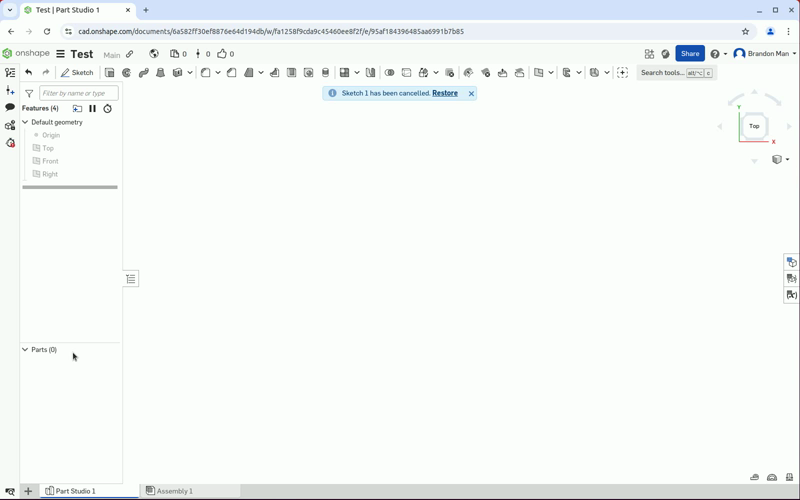
key(up)
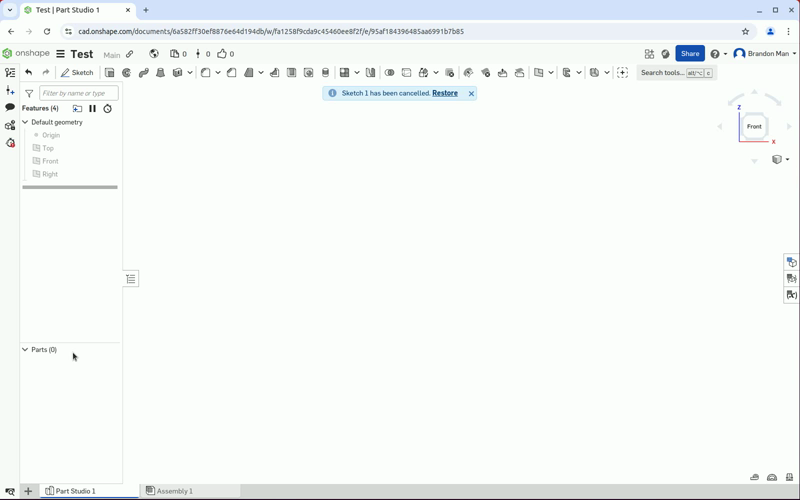
key_up(shift)
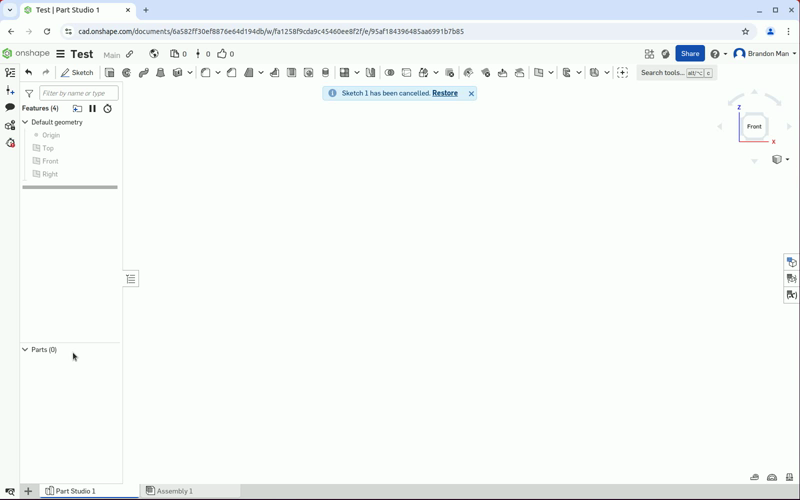
mouse_move(73, 352)
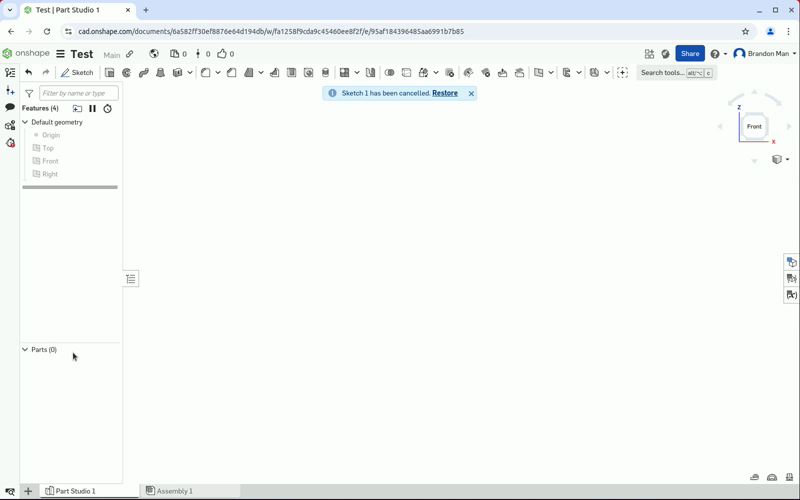
key(shift+y)
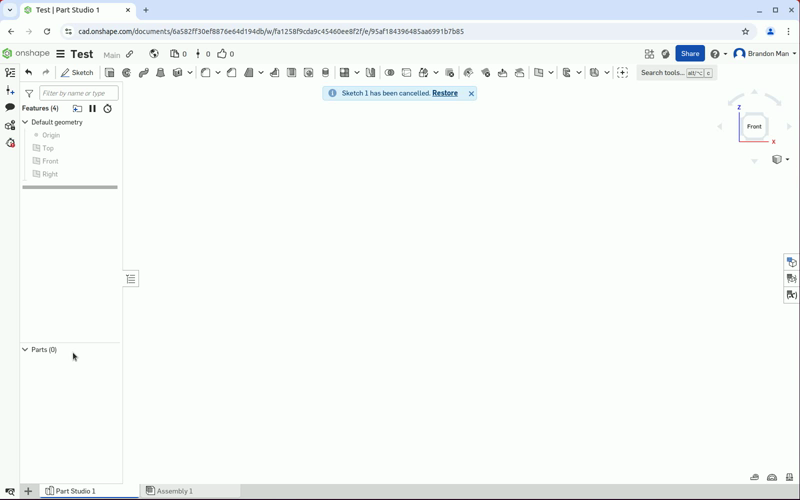
key(shift+s)
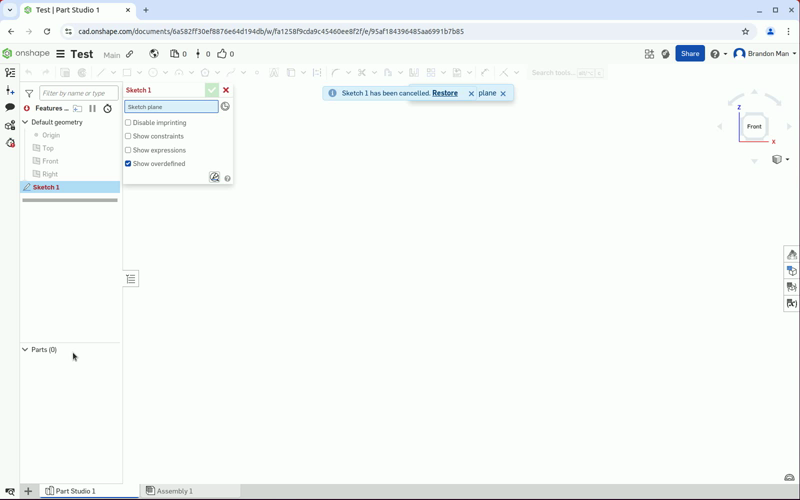
mouse_move(73, 163)
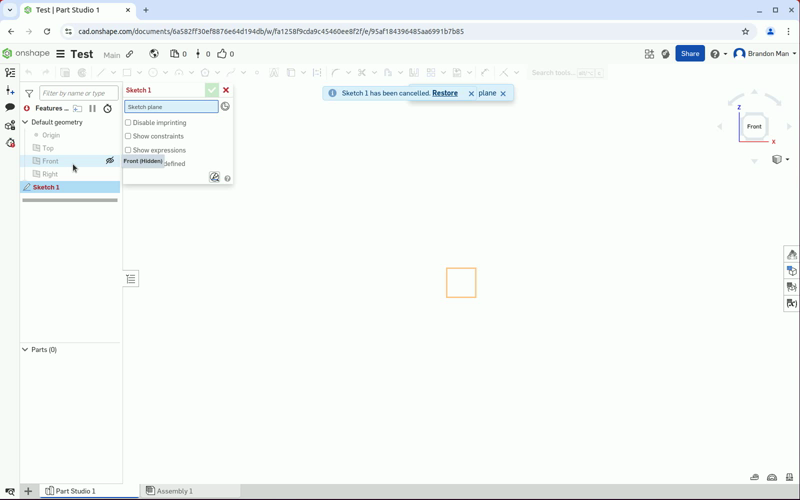
click(73, 163)
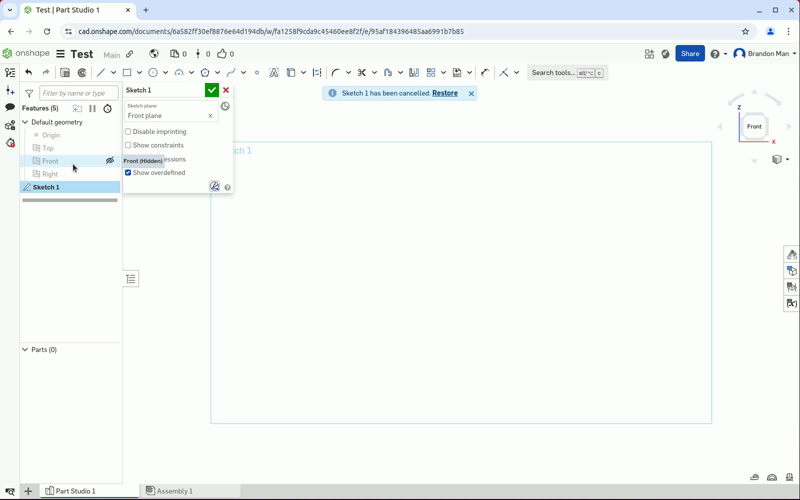
mouse_move(73, 352)
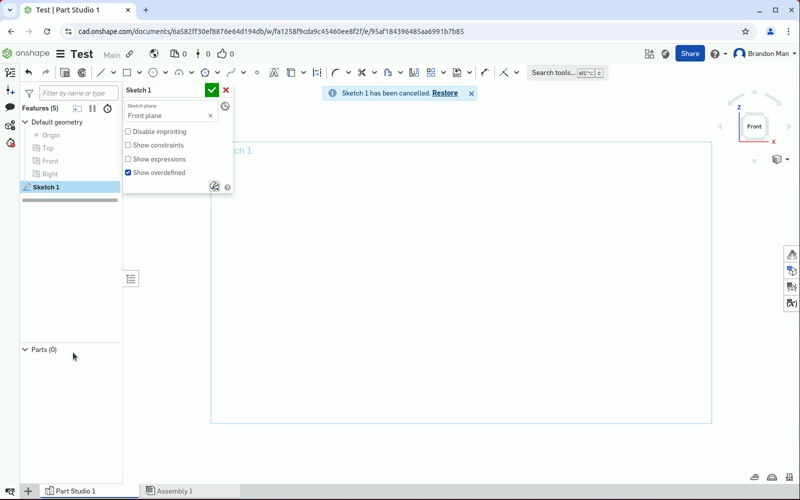
key(y)
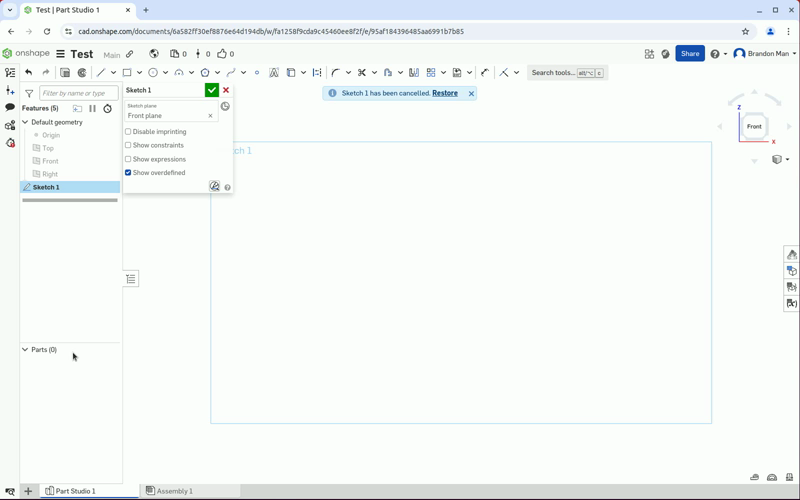
key(l)
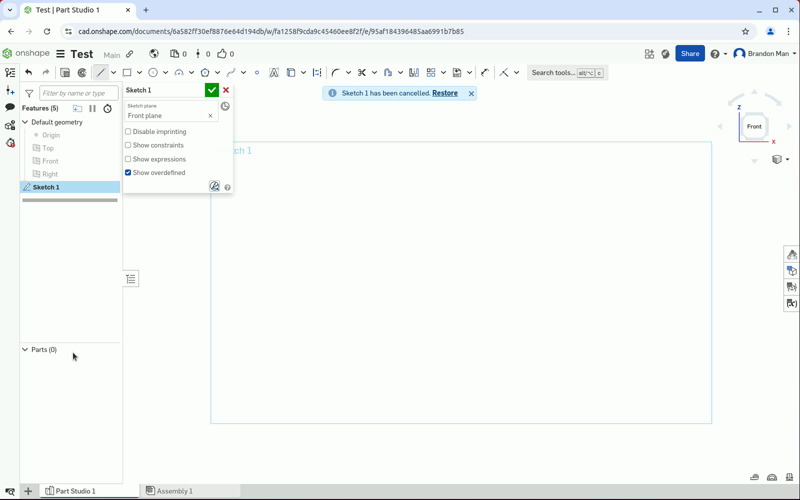
key_down(shift)
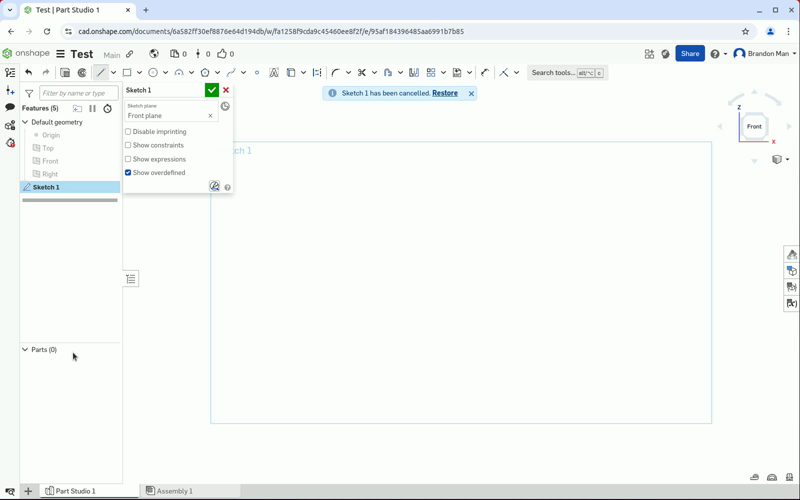
mouse_move(376, 339)
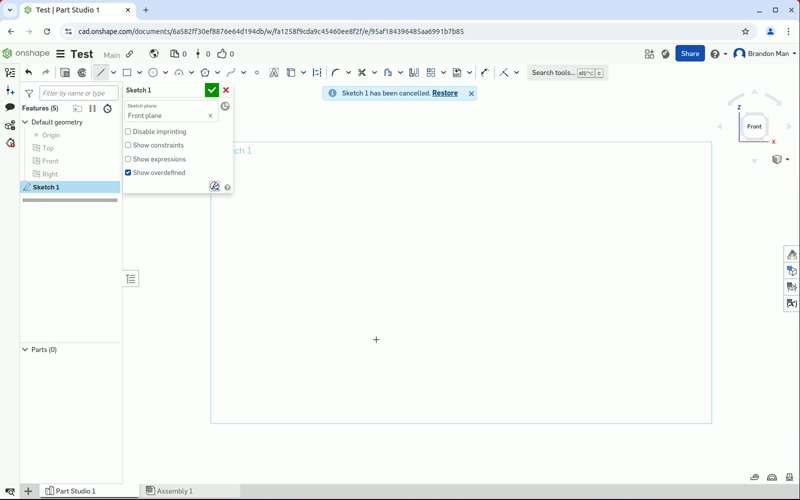
click(376, 339)
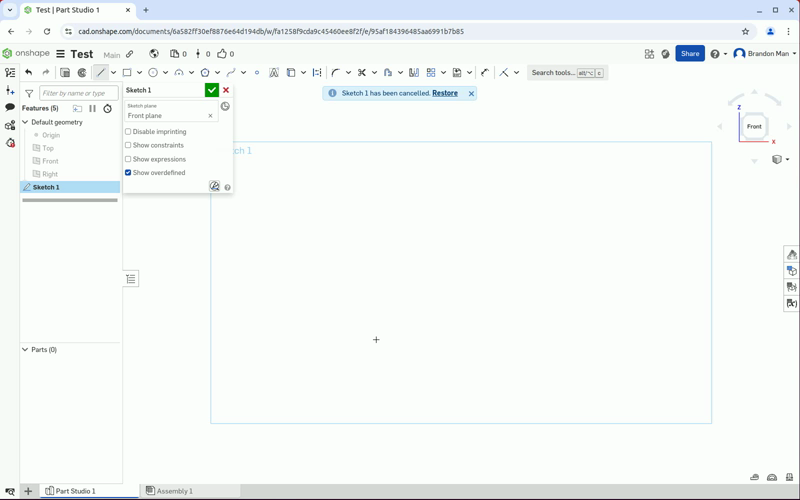
key_up(shift)
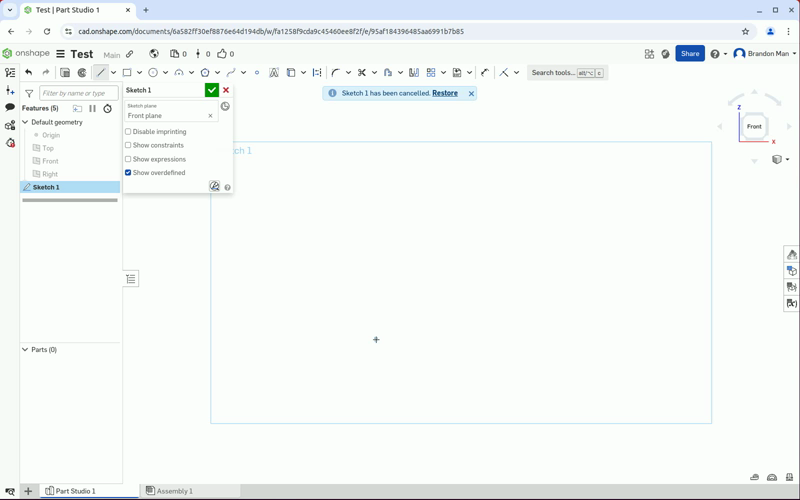
key_down(shift)
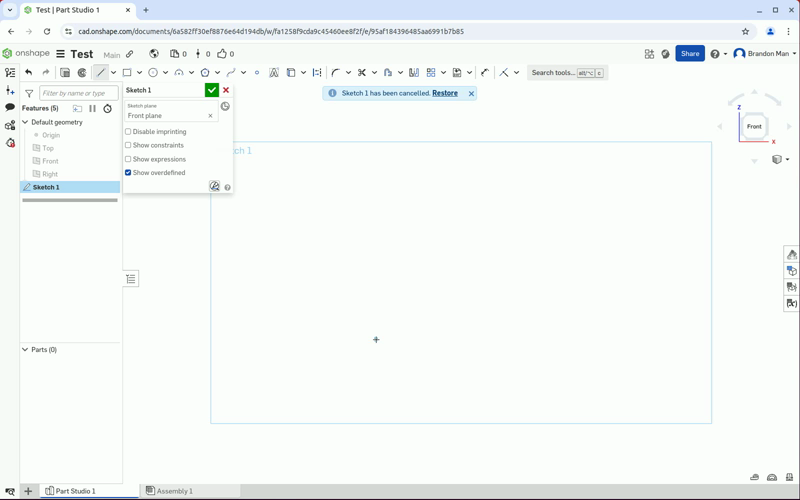
mouse_move(544, 339)
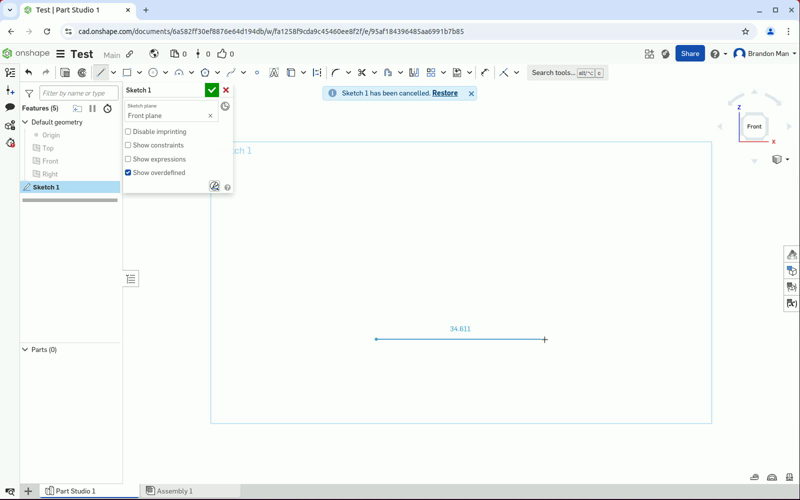
click(544, 339)
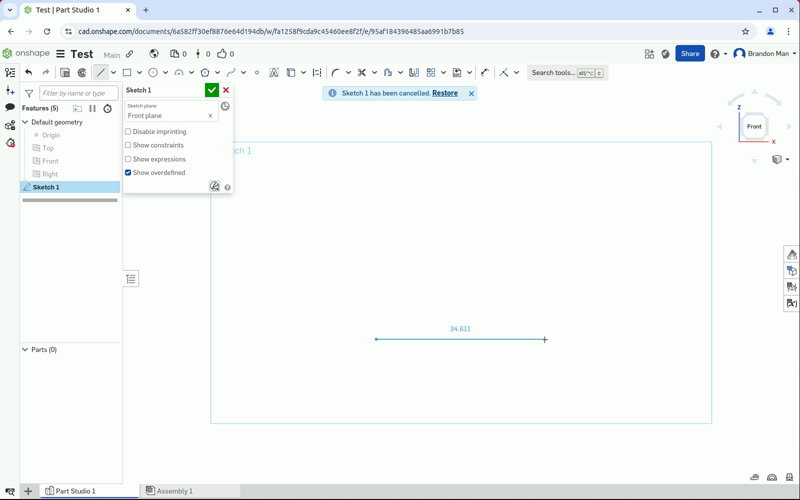
key_up(shift)
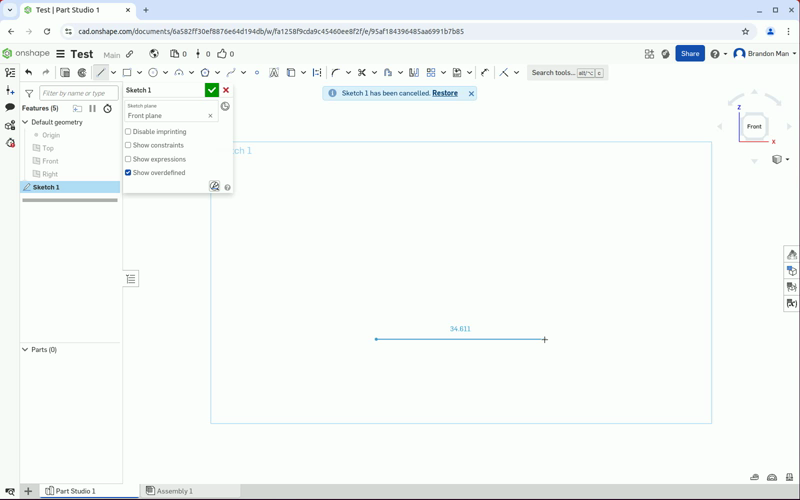
key_down(shift)
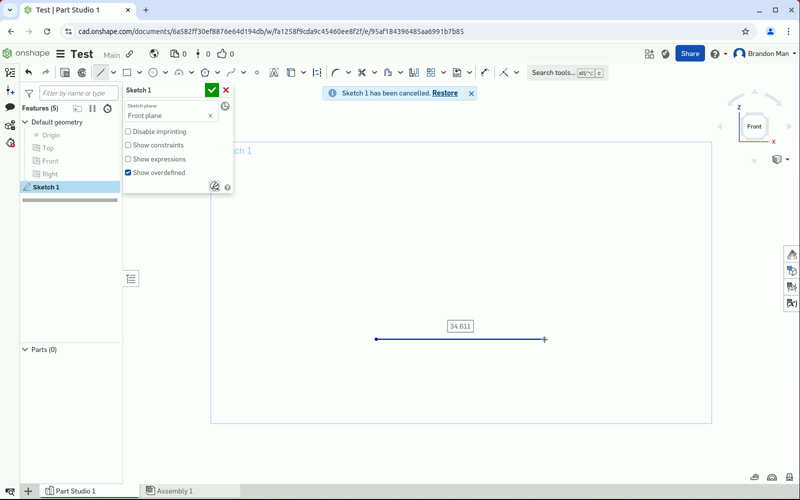
mouse_move(544, 227)
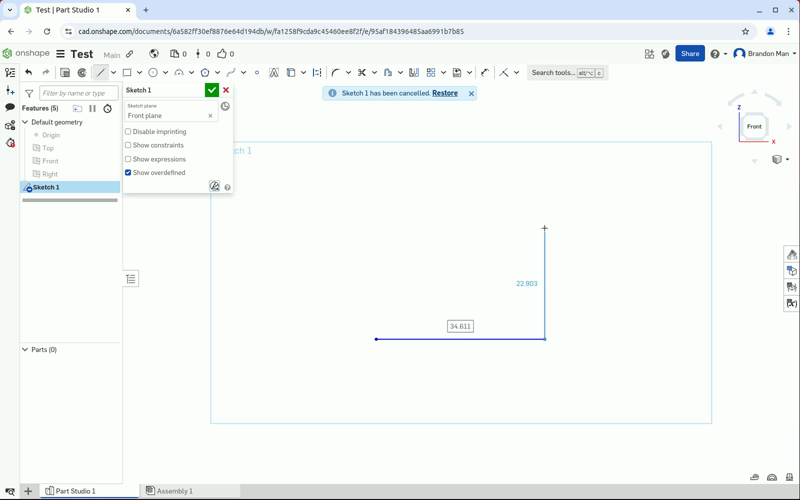
click(544, 227)
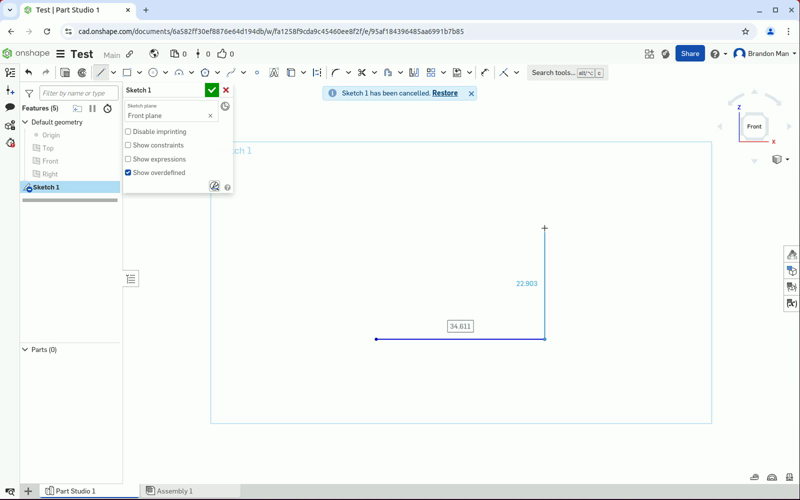
key_up(shift)
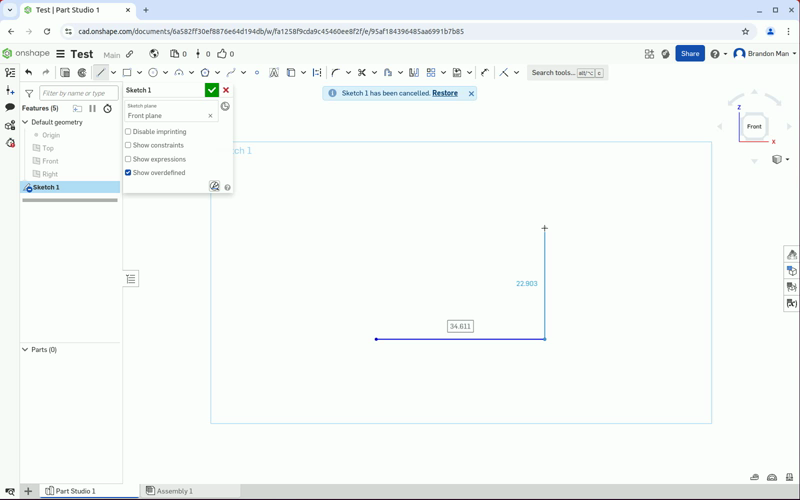
key_down(shift)
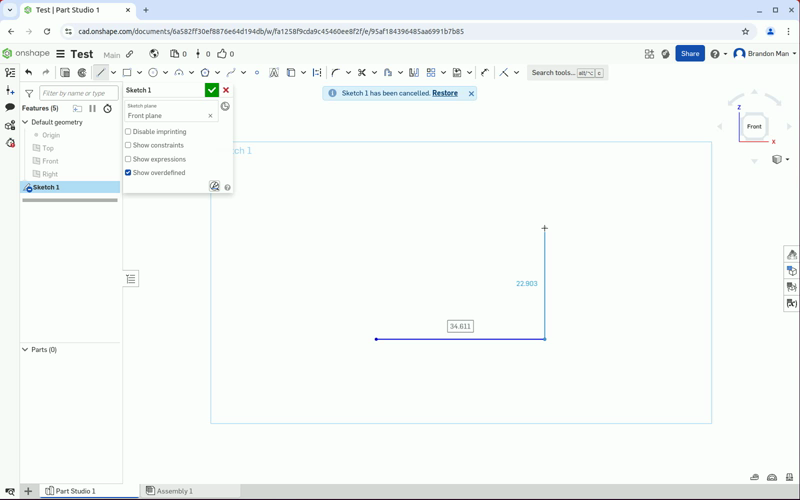
mouse_move(376, 227)
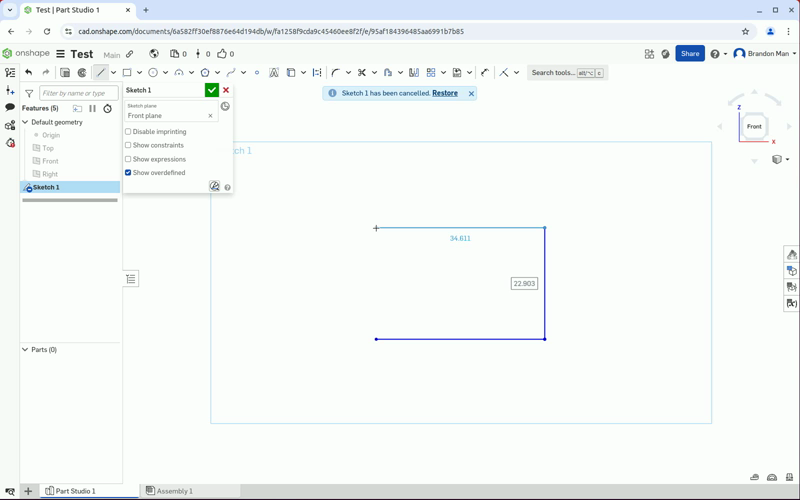
click(376, 227)
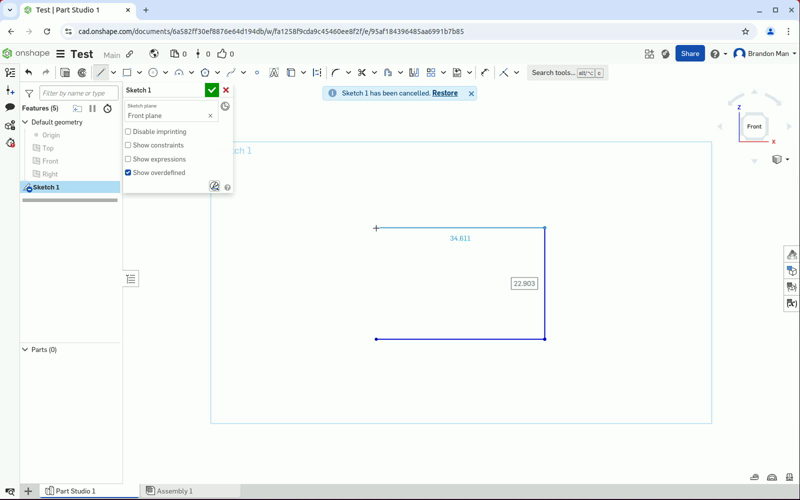
key_up(shift)
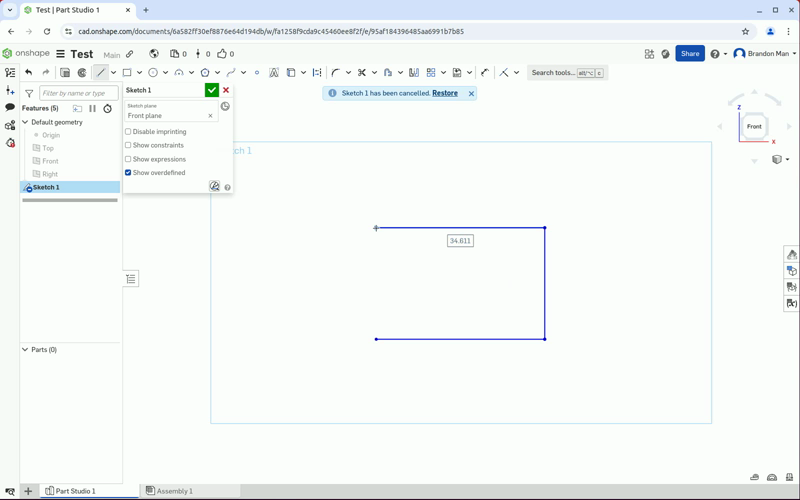
key_down(shift)
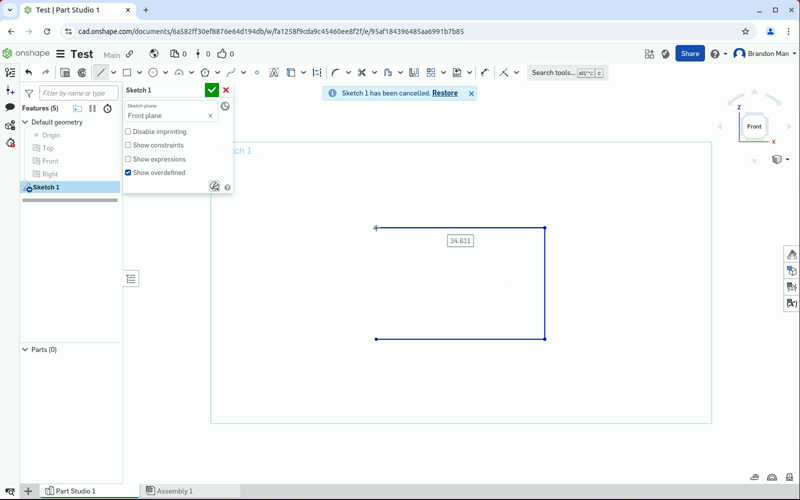
mouse_move(376, 339)
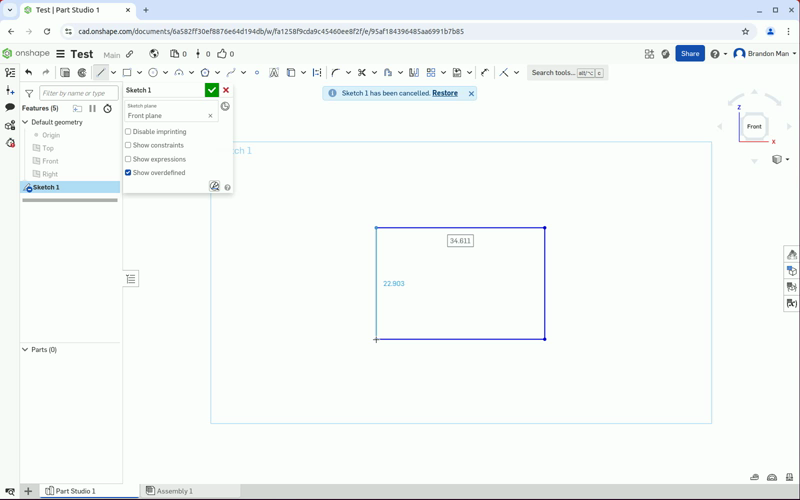
key_up(shift)
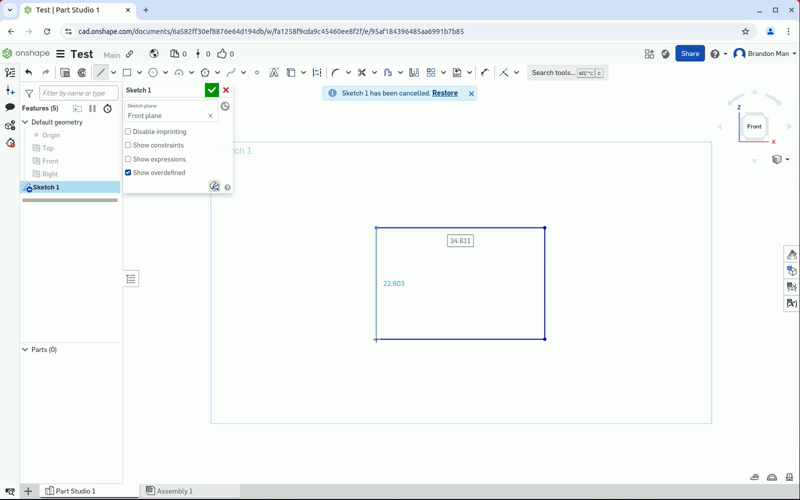
click(376, 339)
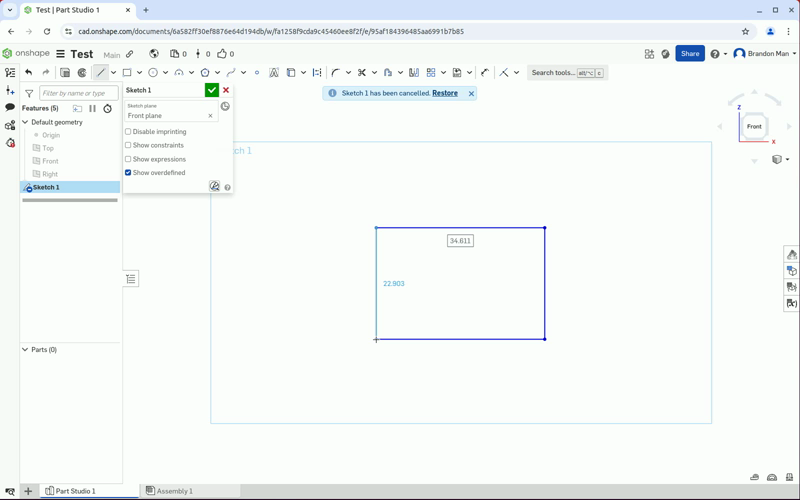
key(esc)
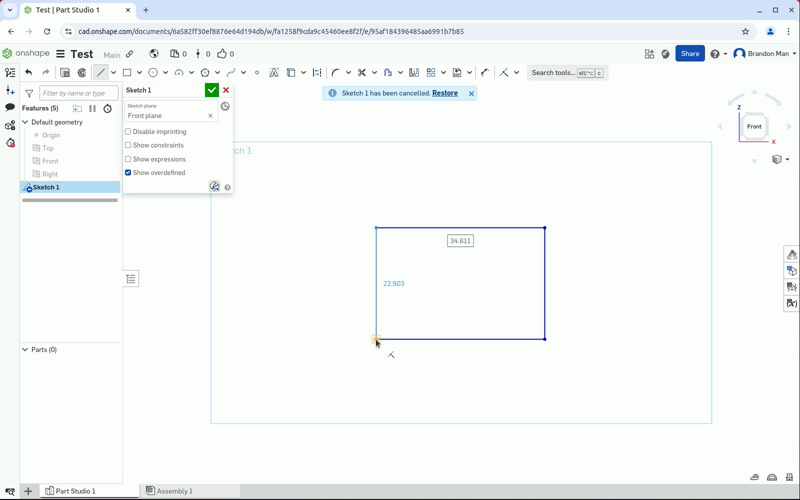
mouse_move(429, 305)
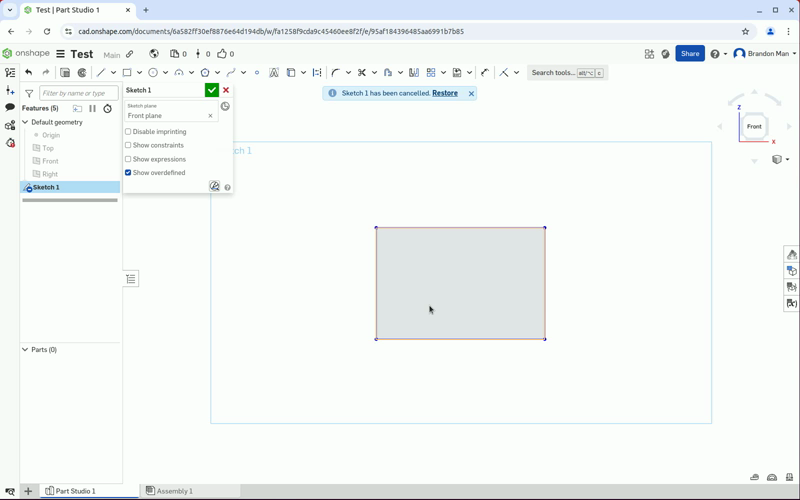
click(429, 305)
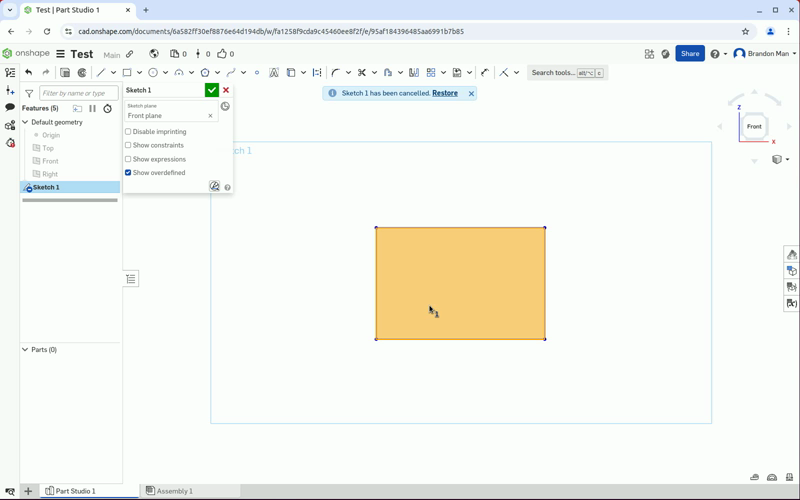
mouse_move(73, 352)
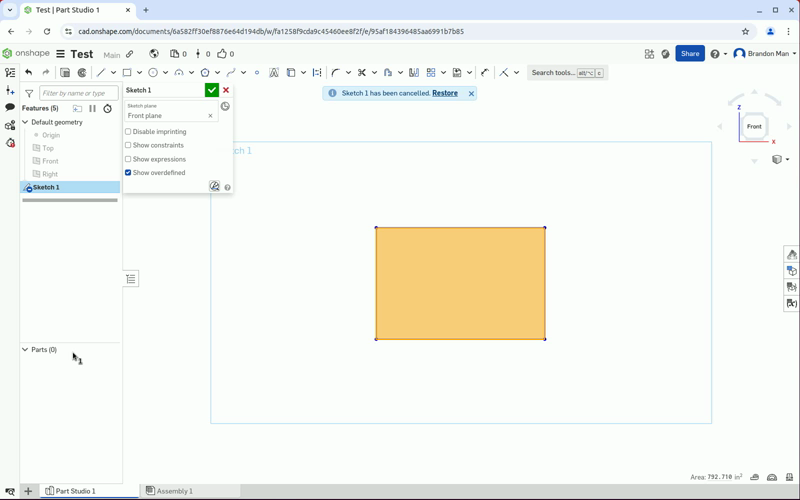
key(shift+y)
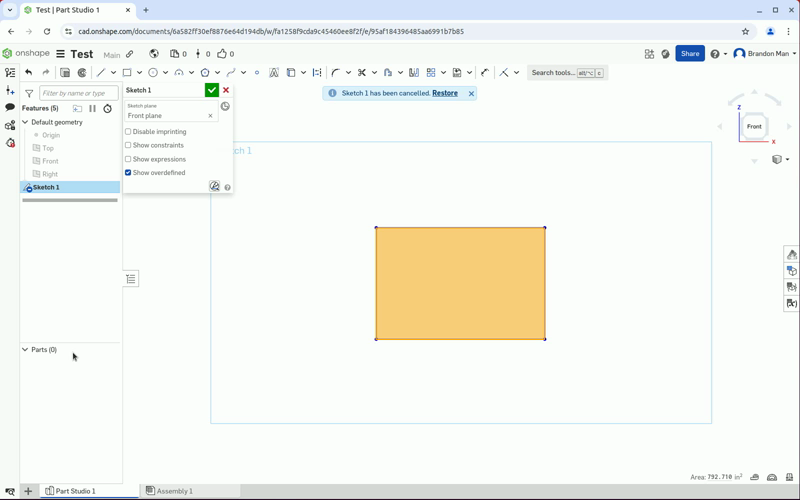
key(shift+e)
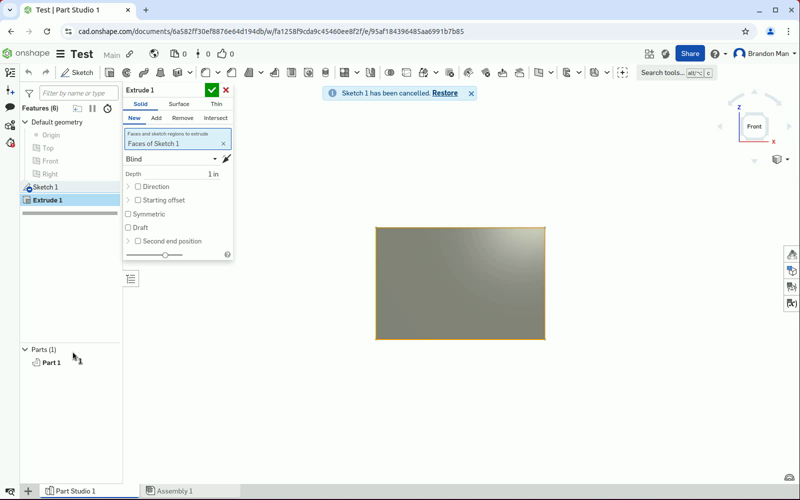
mouse_move(143, 106)
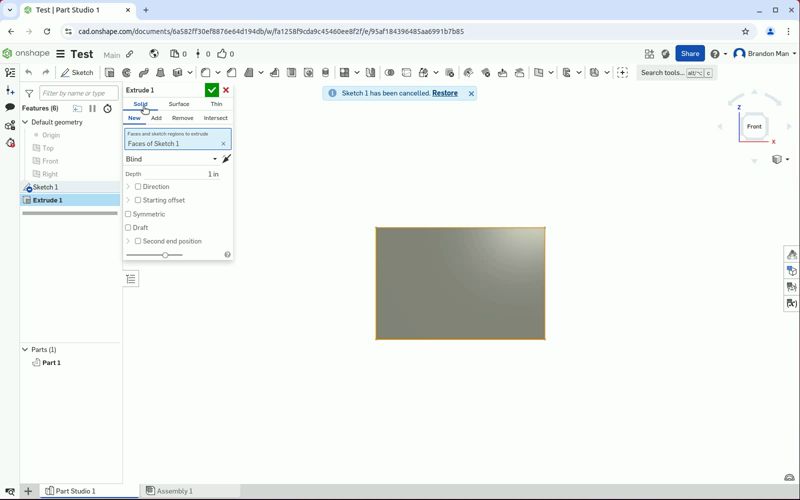
click(143, 106)
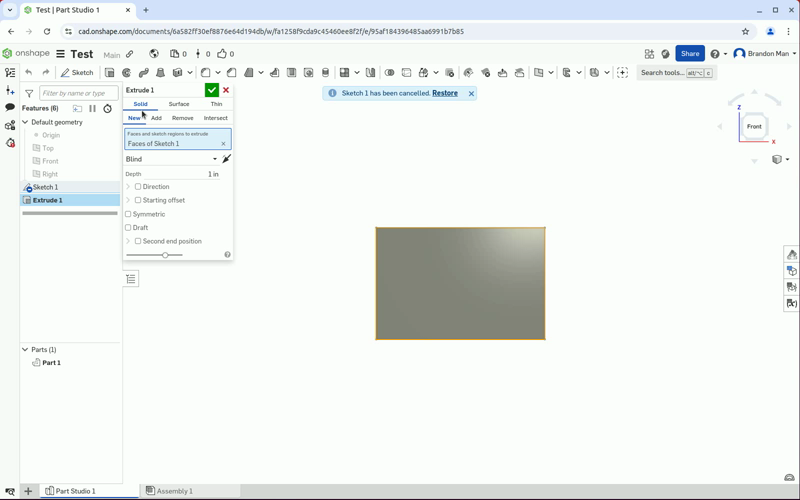
mouse_move(137, 120)
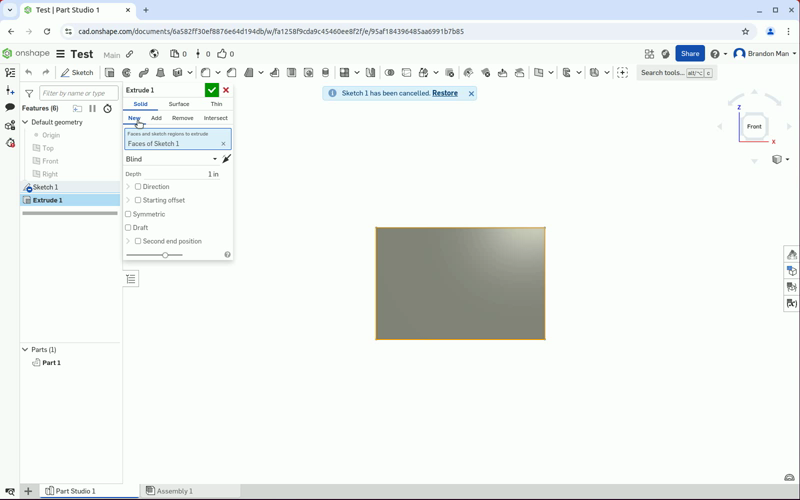
click(137, 120)
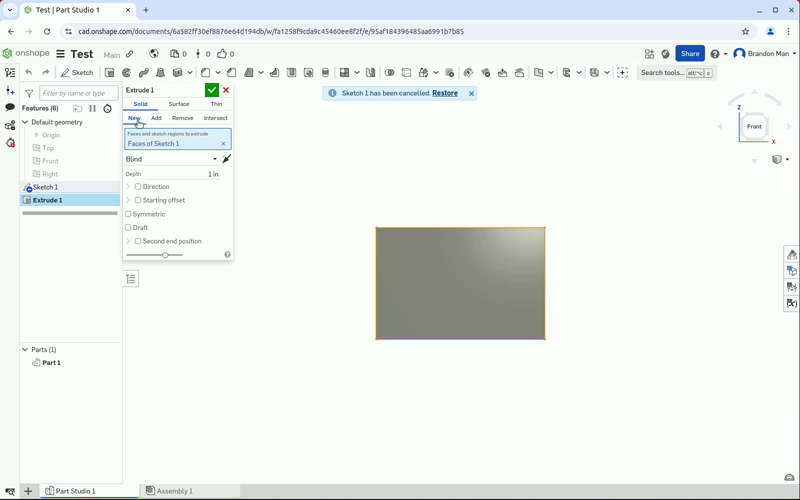
key(tab, 4)
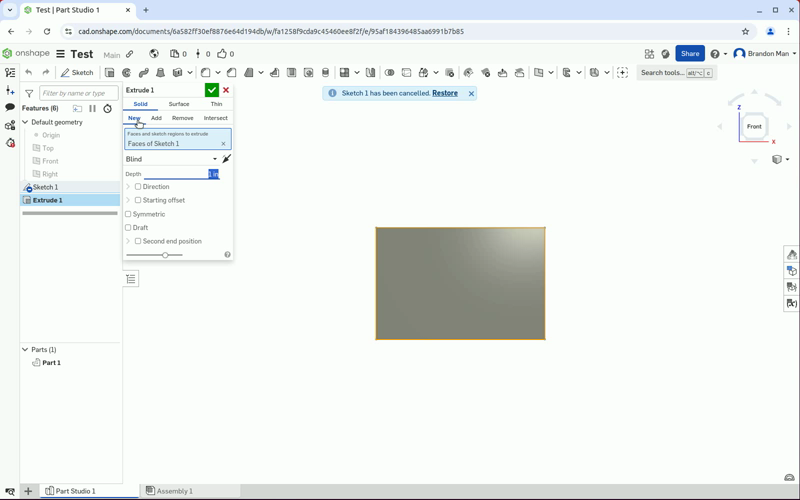
text(11.554)
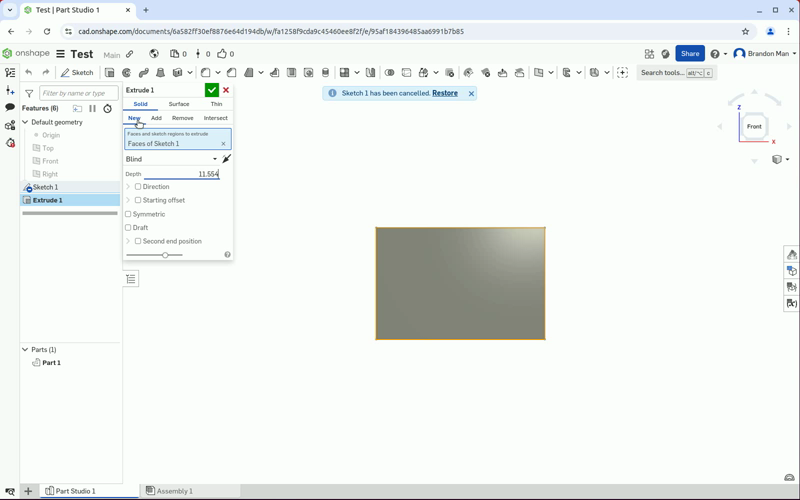
key(enter)
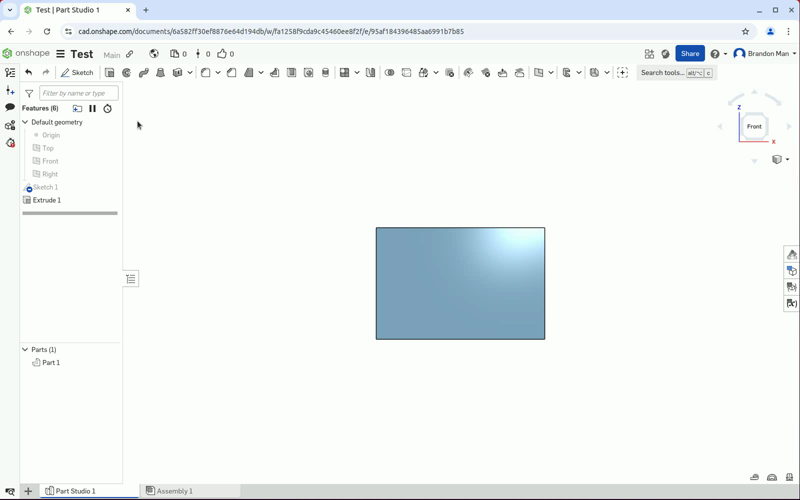
key(shift+h)
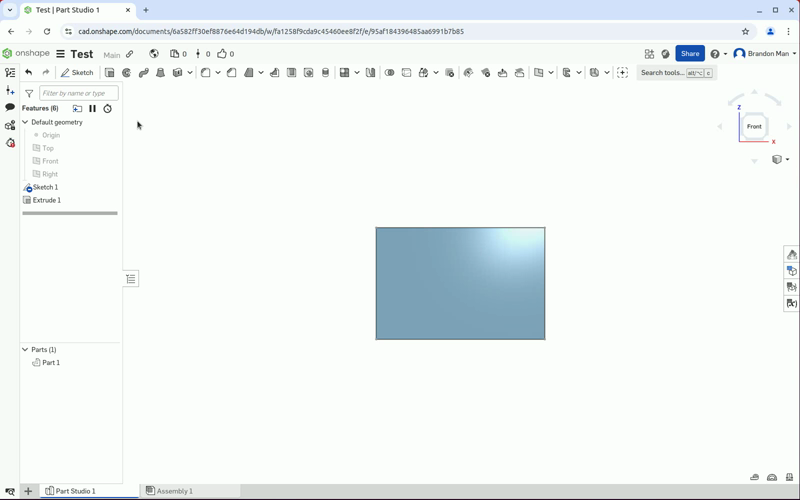
key(shift+h)
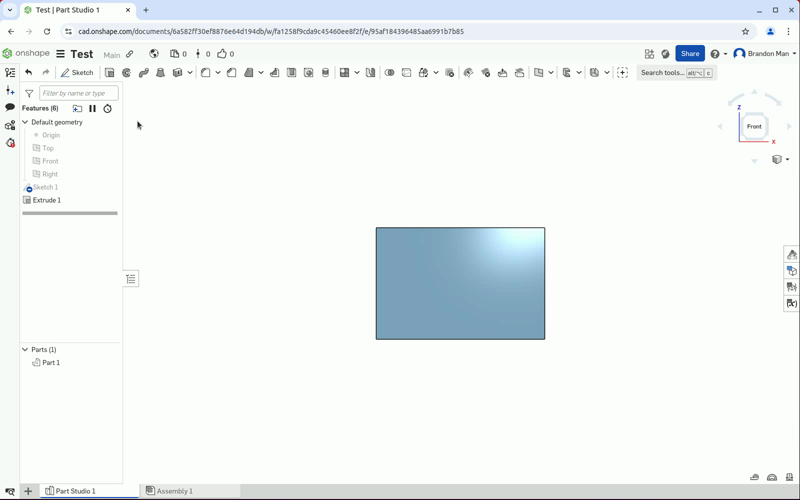
mouse_move(73, 189)
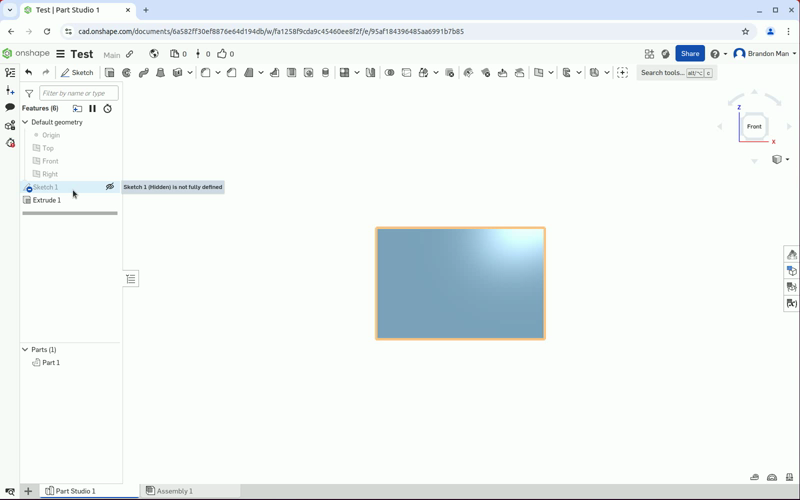
click(73, 189)
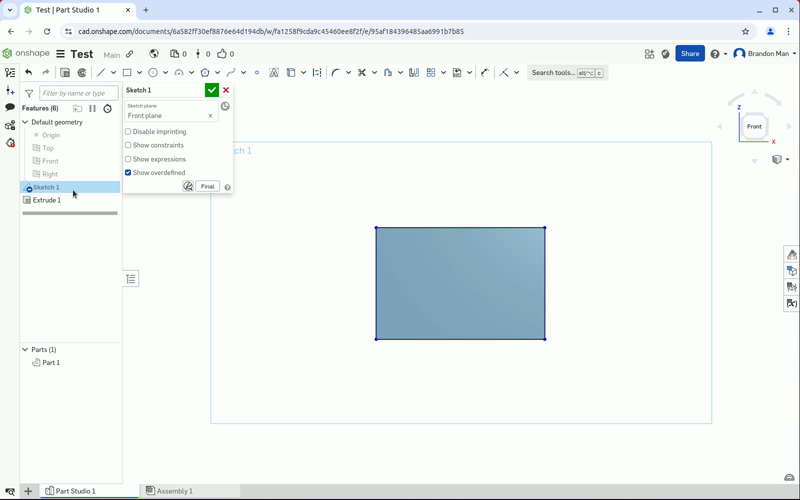
mouse_move(229, 92)
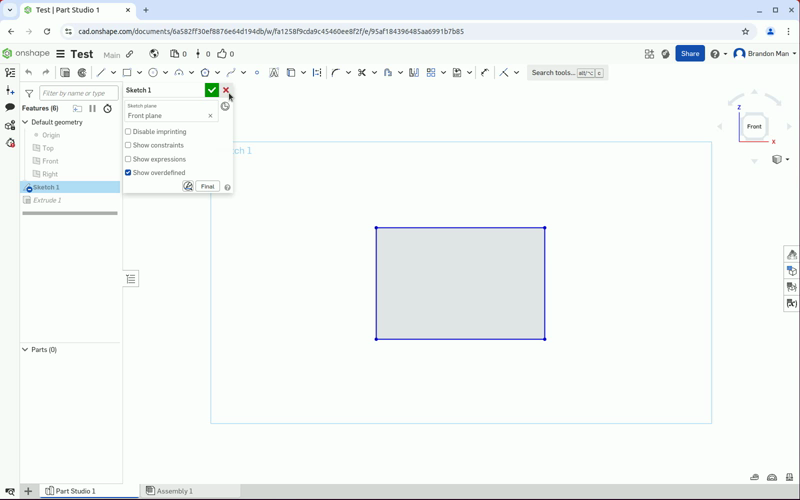
click(229, 92)
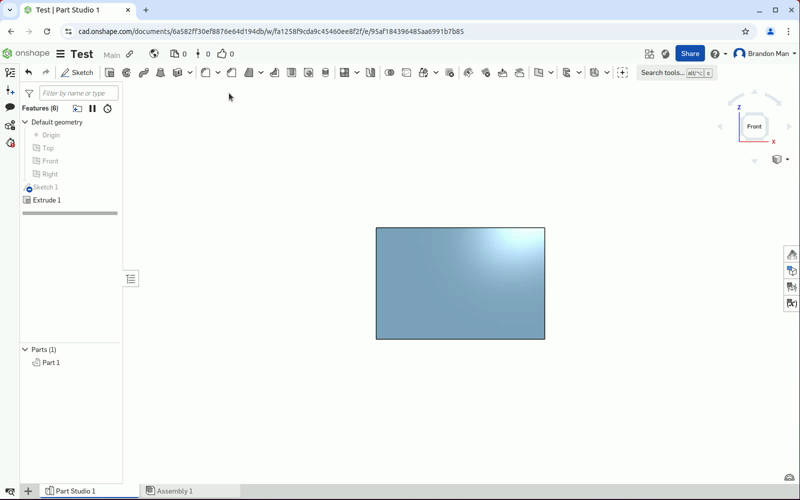
mouse_move(541, 75)
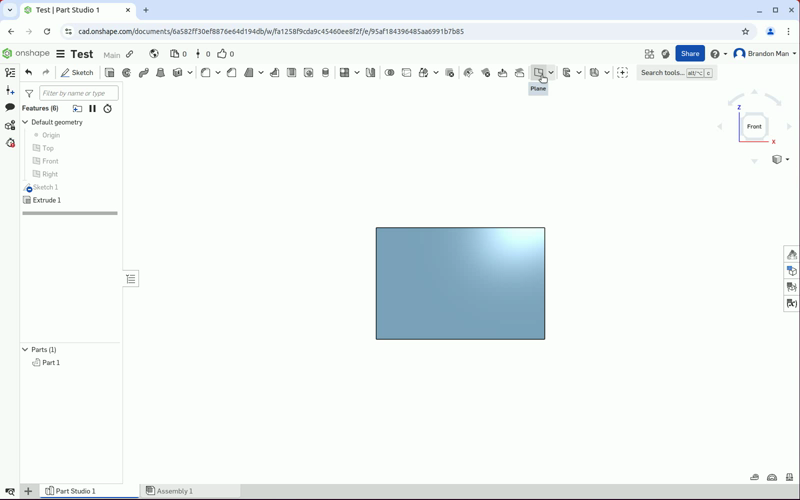
click(541, 75)
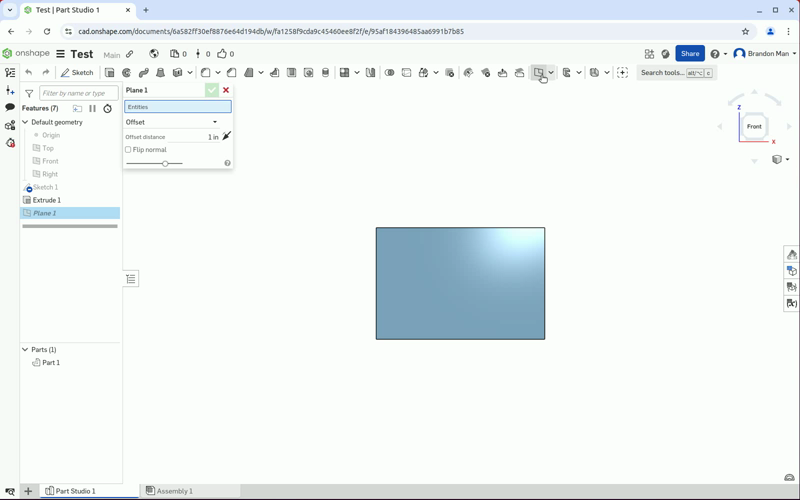
mouse_move(73, 163)
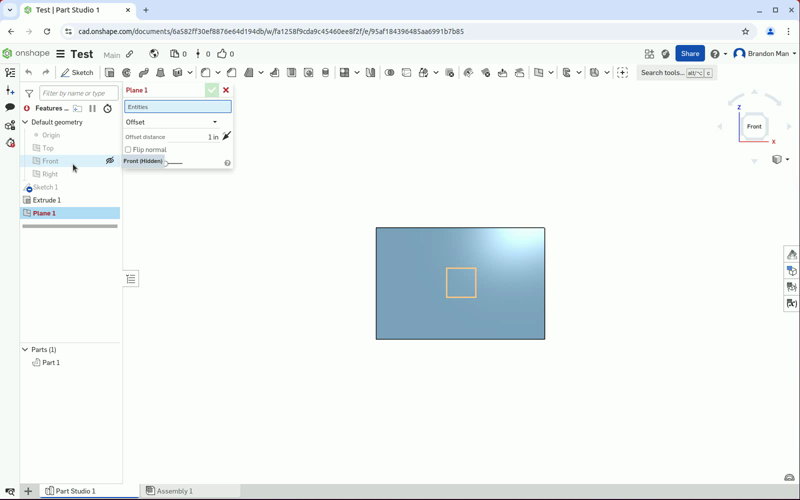
click(73, 163)
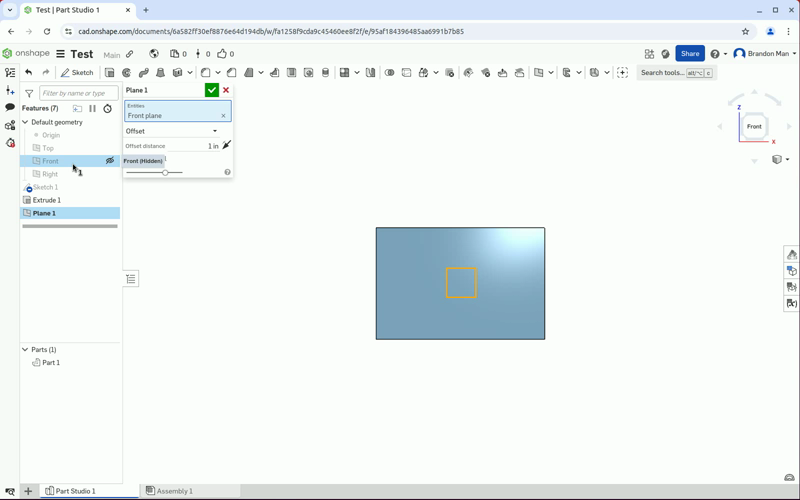
key(tab, 2)
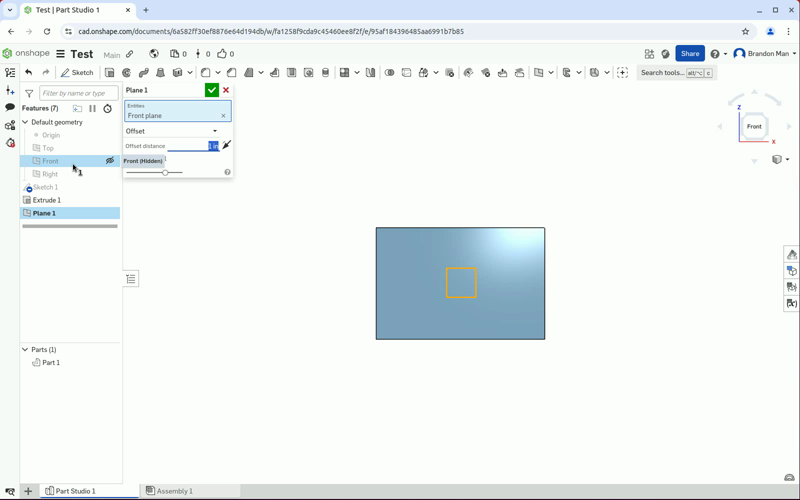
text(11.554)
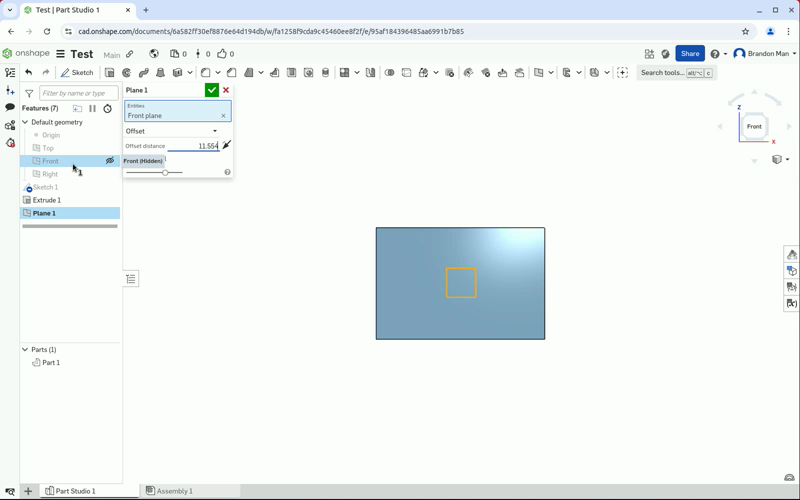
key(enter, 2)
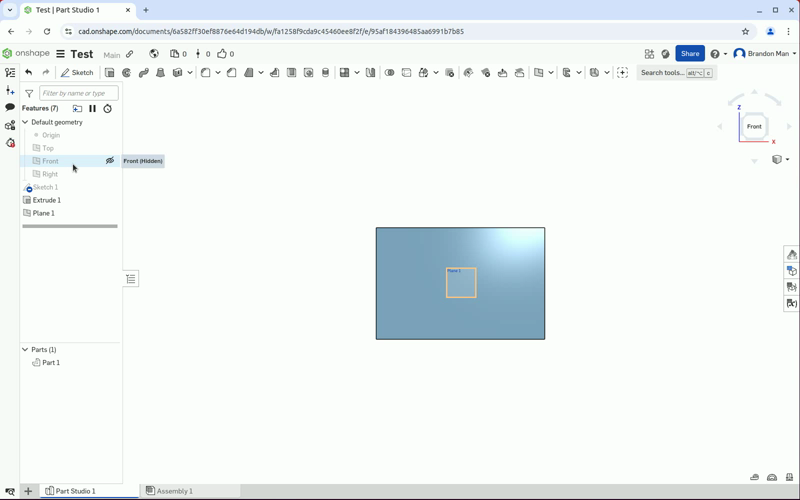
key(shift+s)
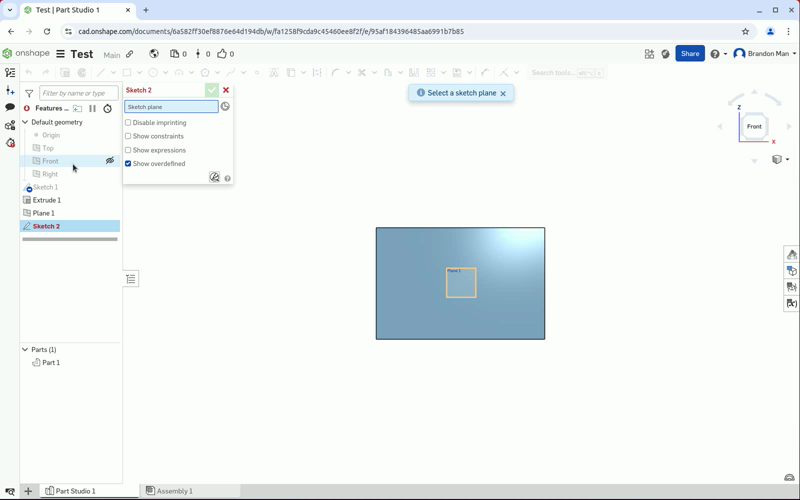
mouse_move(73, 215)
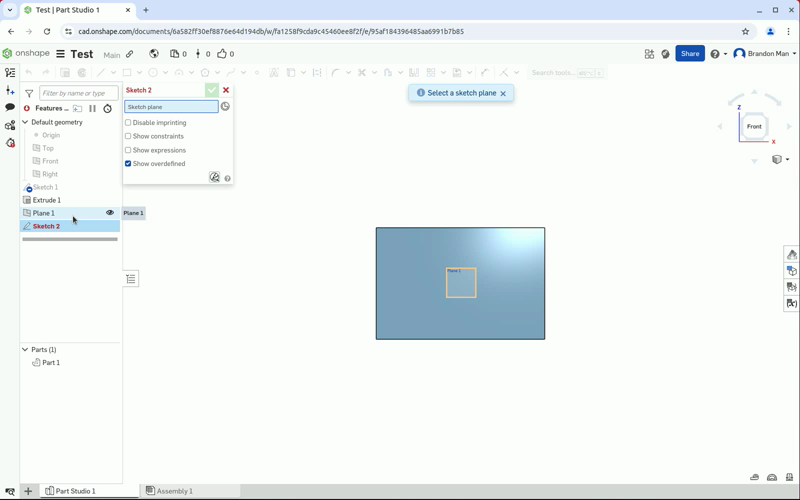
click(73, 215)
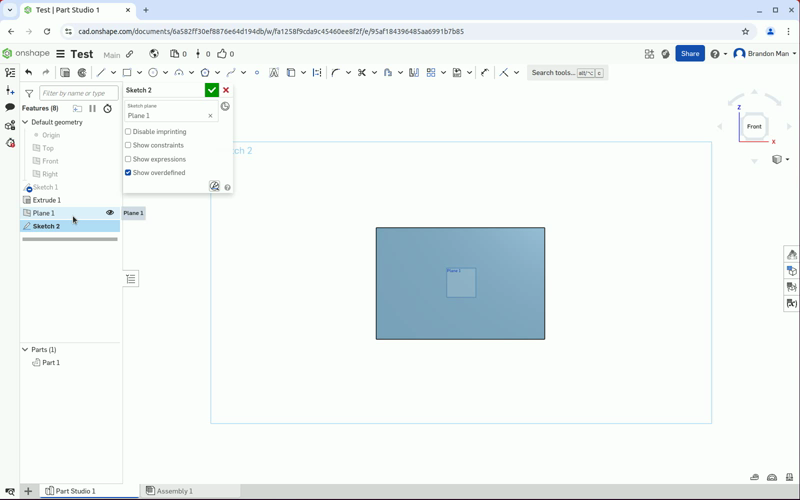
mouse_move(73, 352)
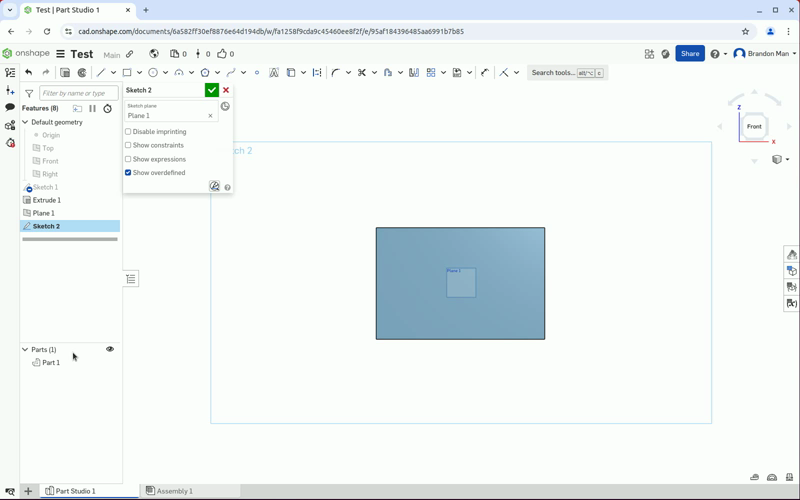
key(y)
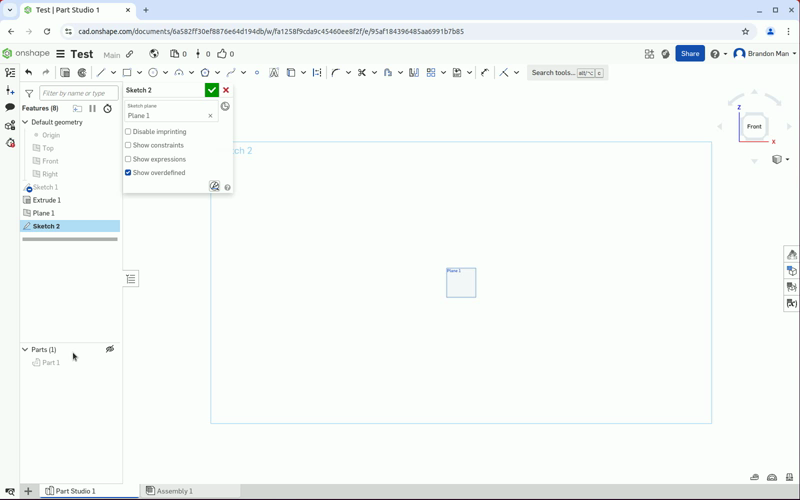
key(c)
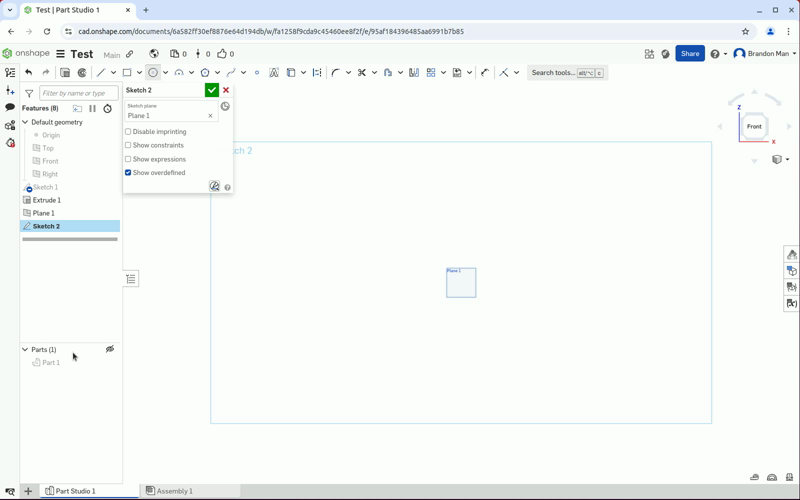
key_down(shift)
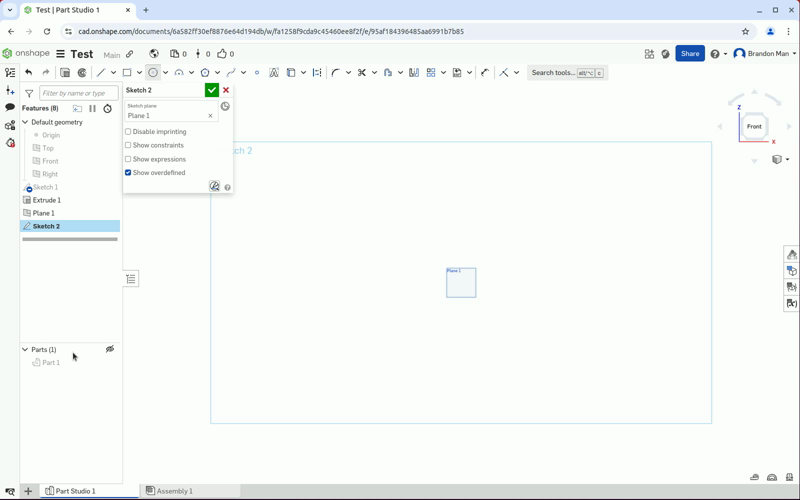
mouse_move(461, 282)
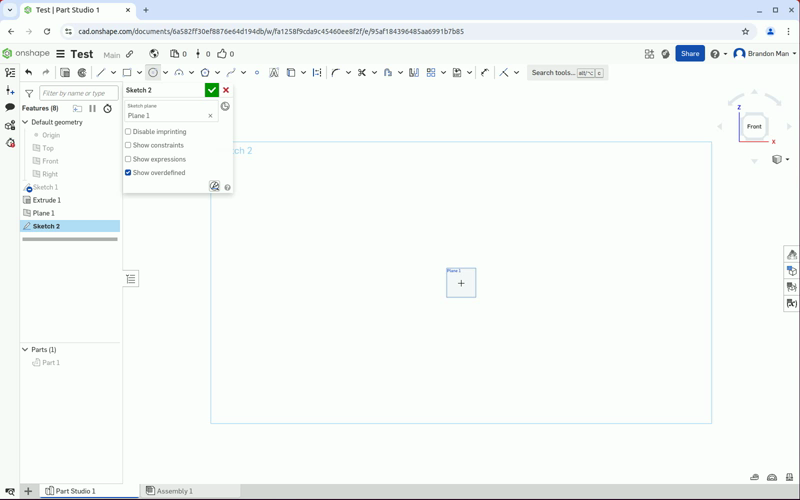
click(461, 282)
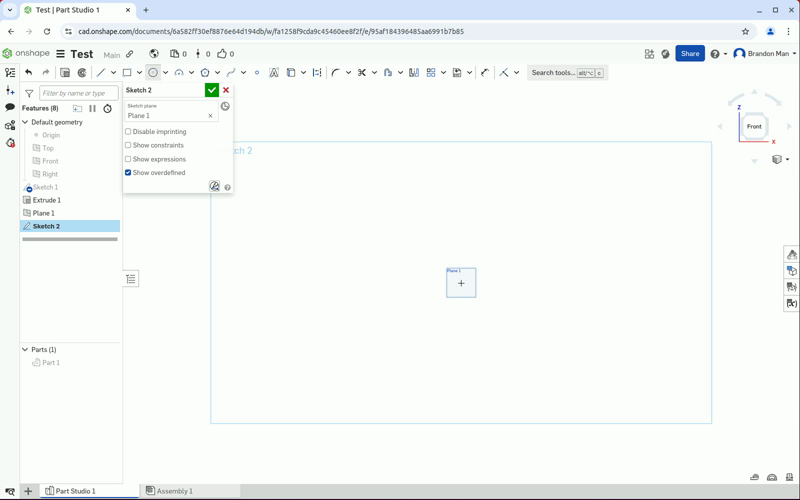
key_up(shift)
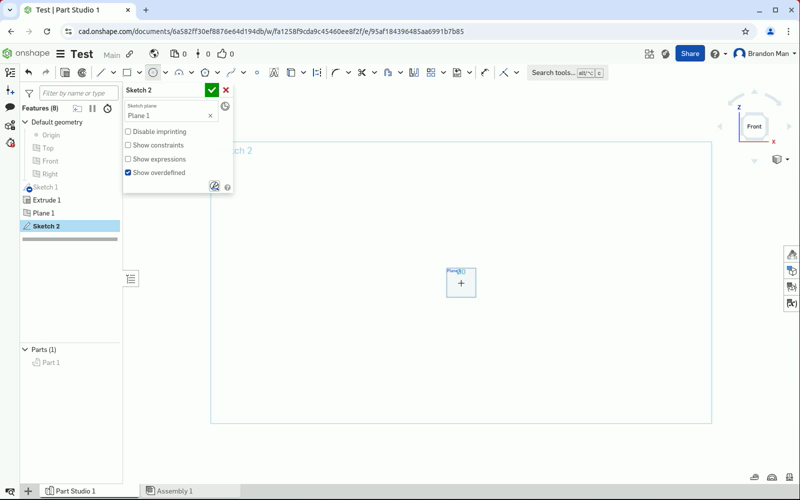
mouse_move(503, 282)
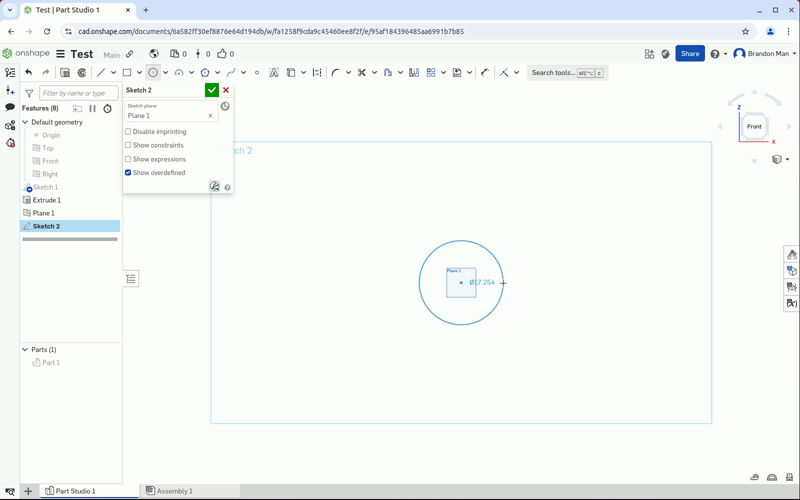
click(503, 282)
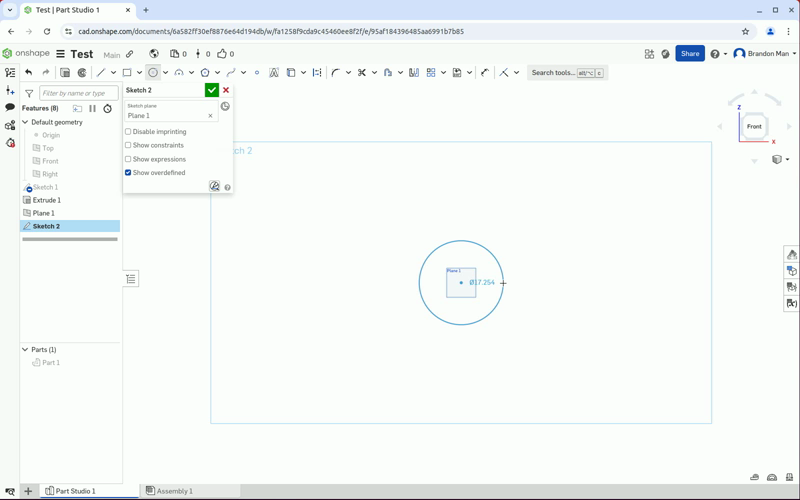
key(esc)
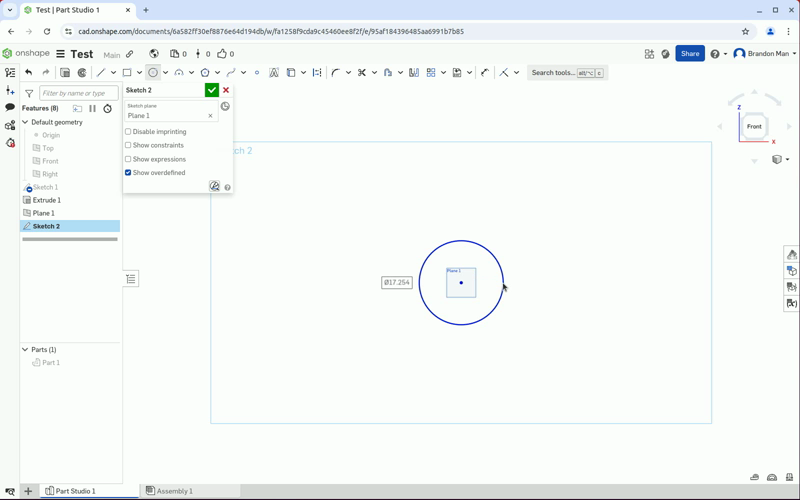
mouse_move(441, 298)
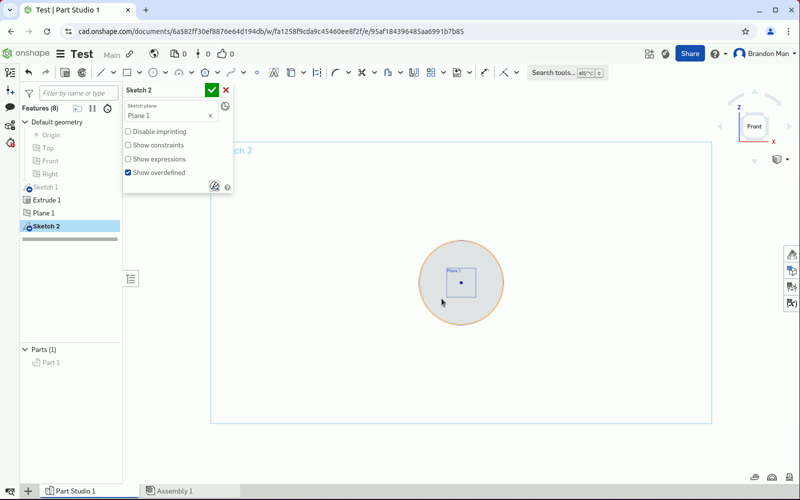
click(441, 298)
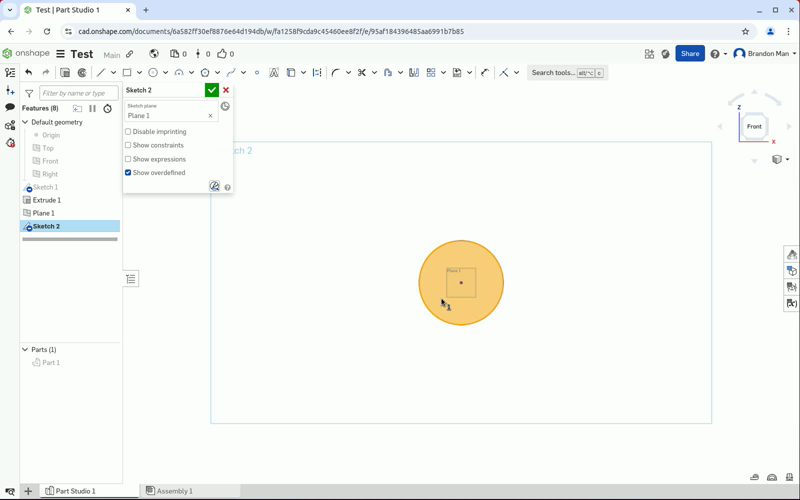
mouse_move(73, 352)
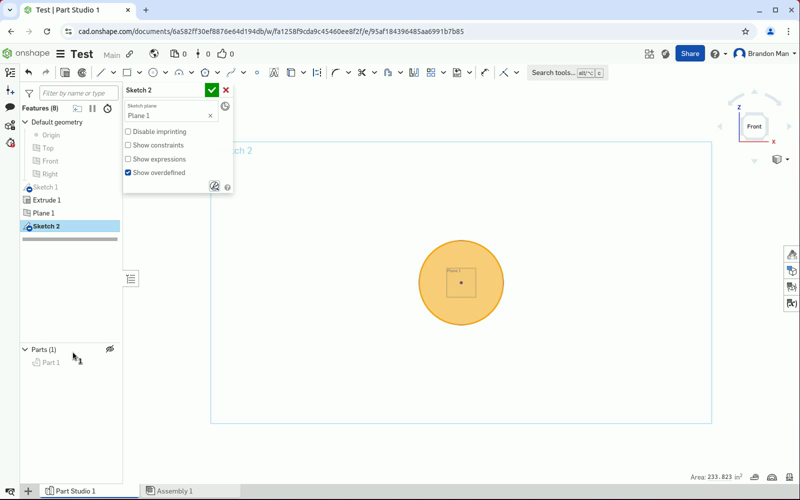
key(shift+y)
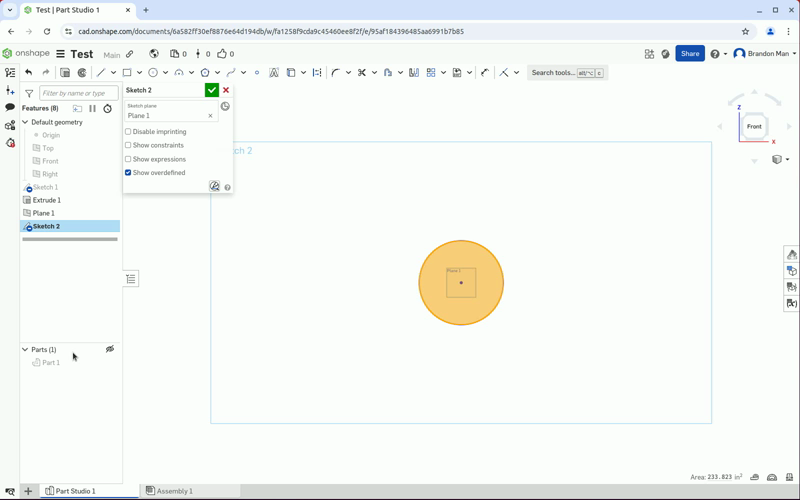
key(shift+e)
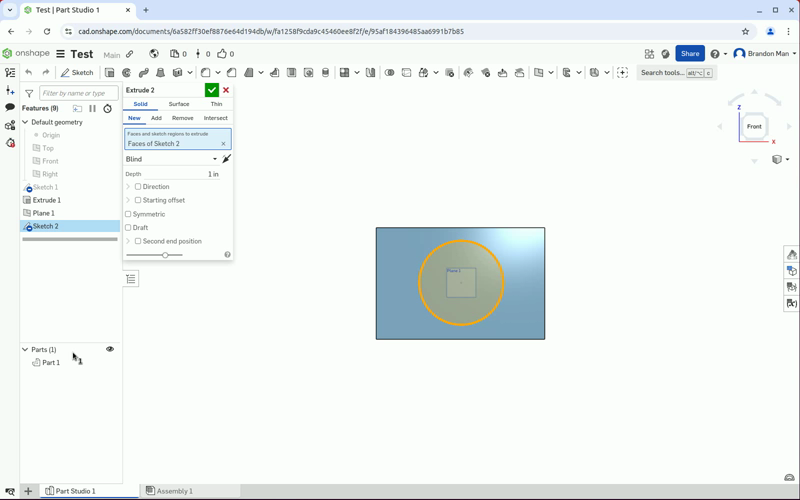
mouse_move(143, 106)
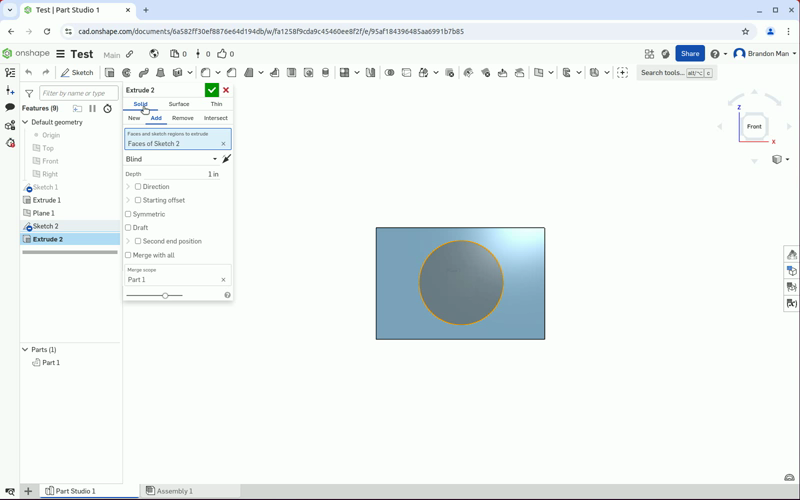
click(143, 106)
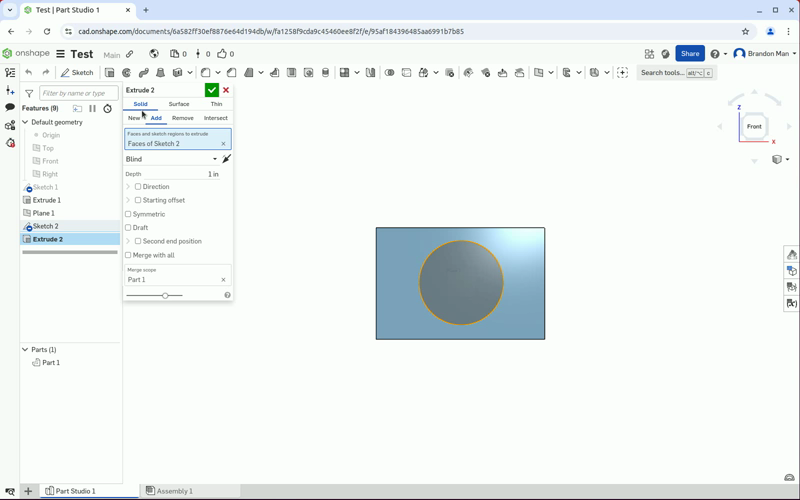
mouse_move(137, 120)
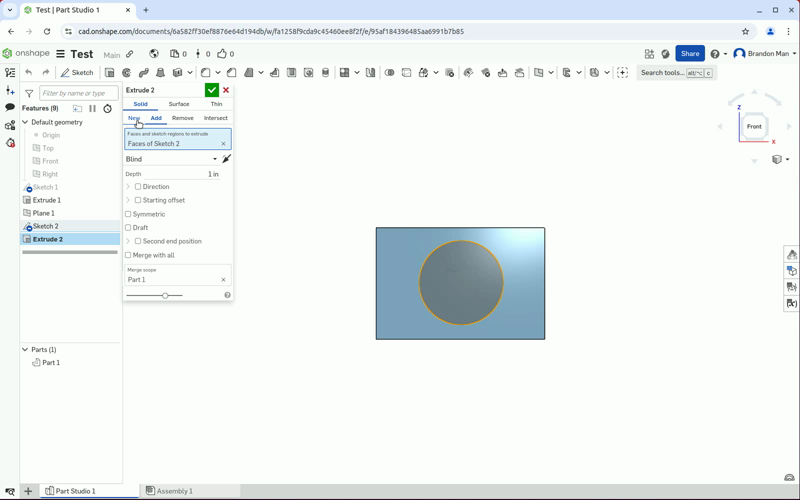
click(137, 120)
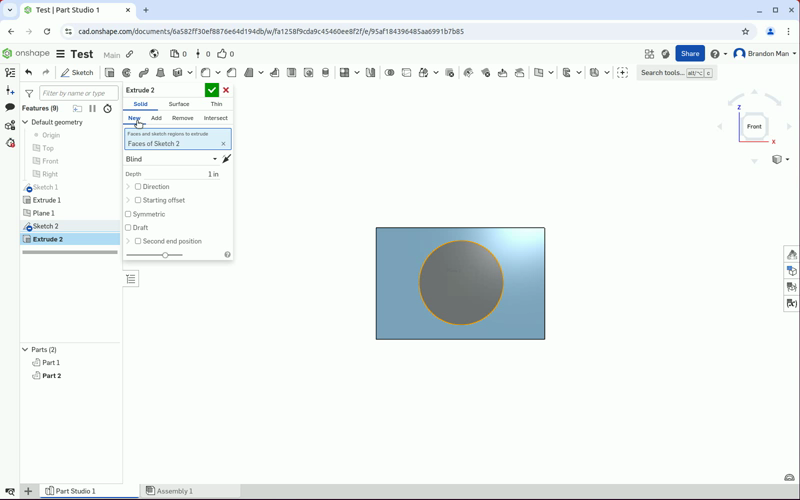
key(tab, 4)
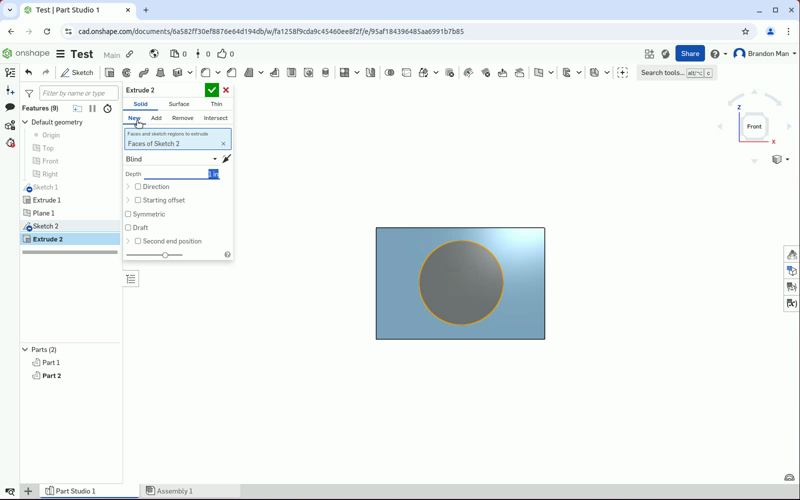
text(11.554)
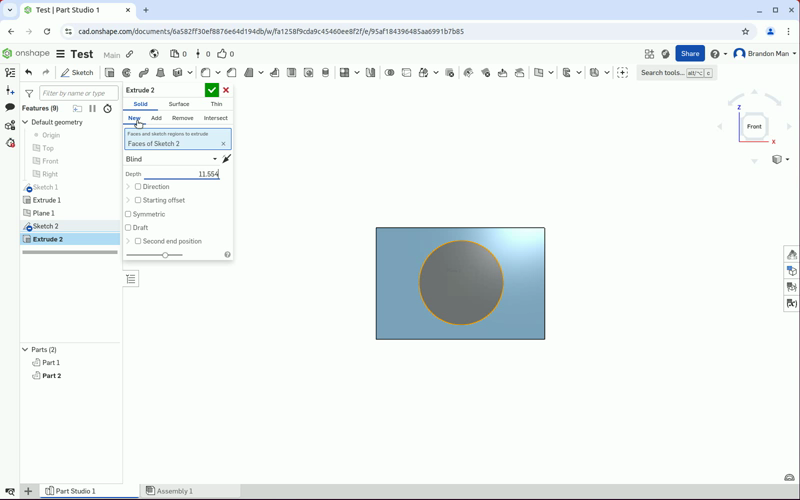
key(enter)
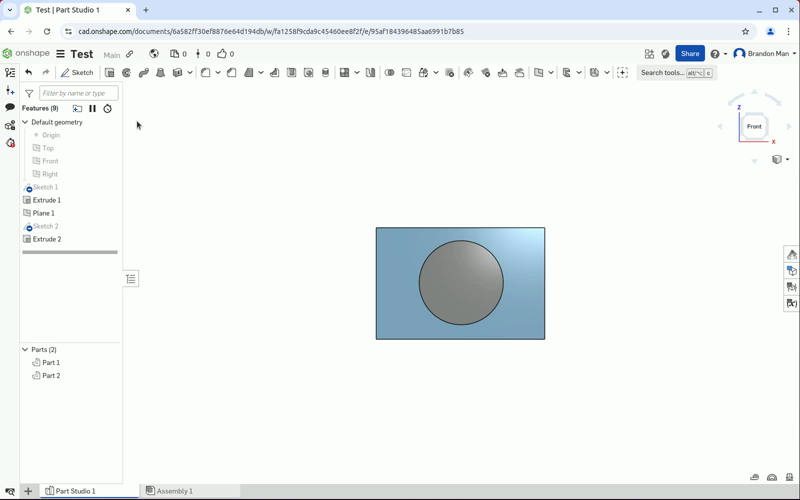
key(shift+h)
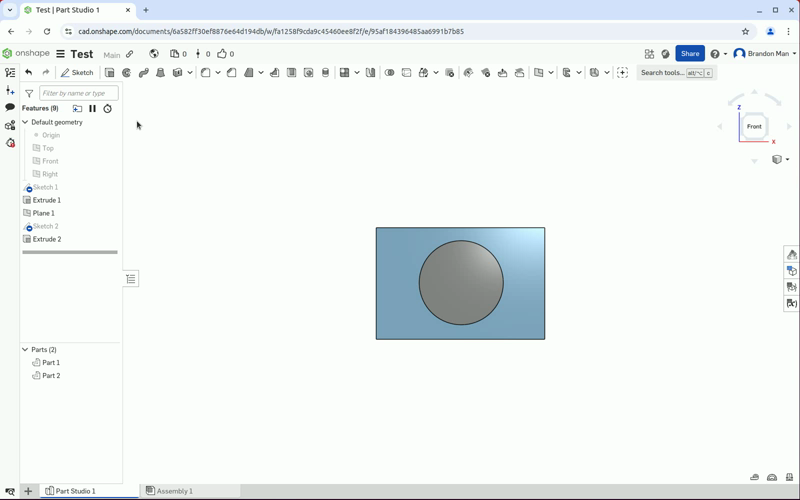
key(shift+h)
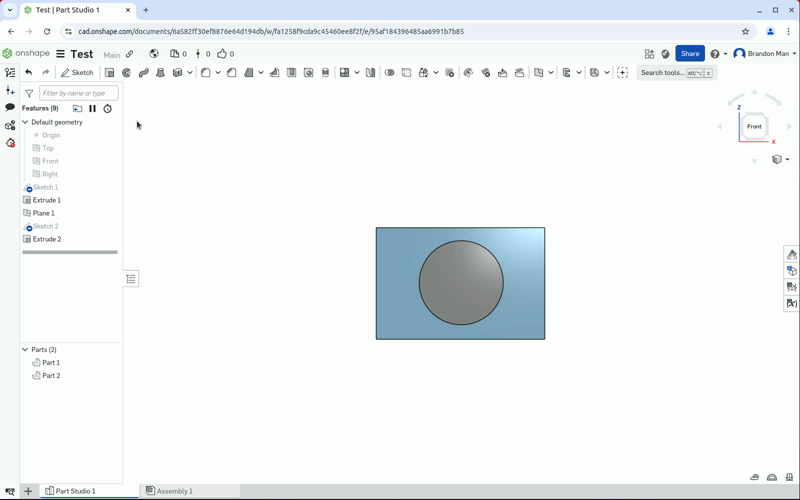
mouse_move(73, 189)
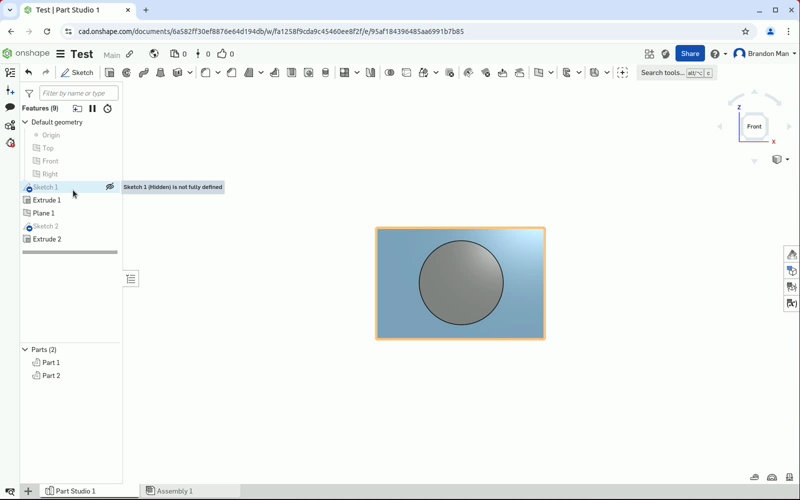
click(73, 189)
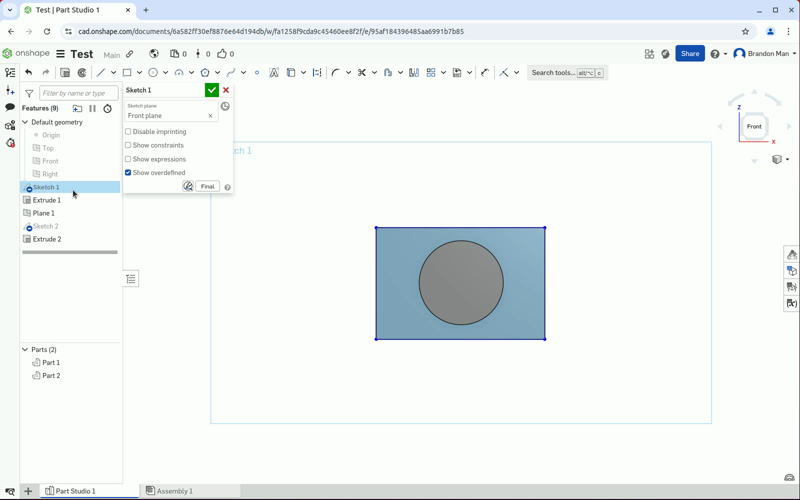
mouse_move(229, 92)
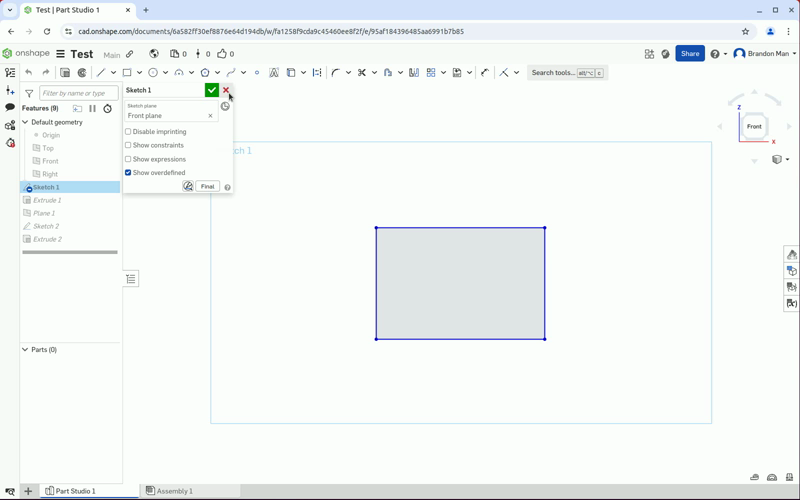
click(229, 92)
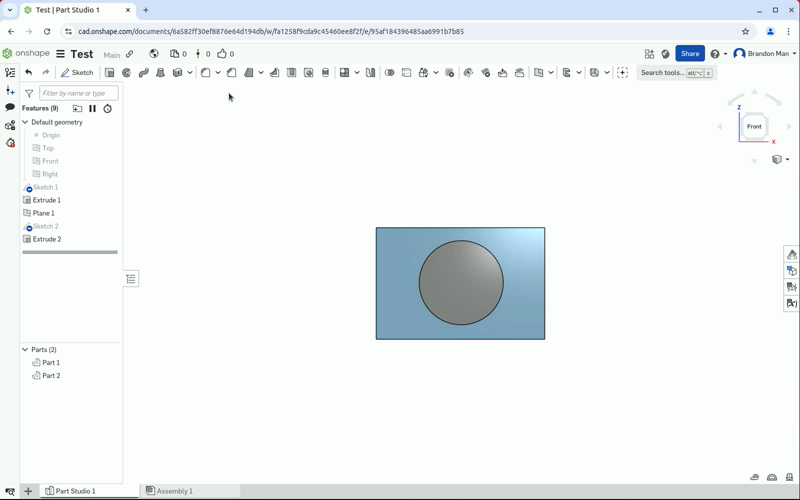
mouse_move(541, 75)
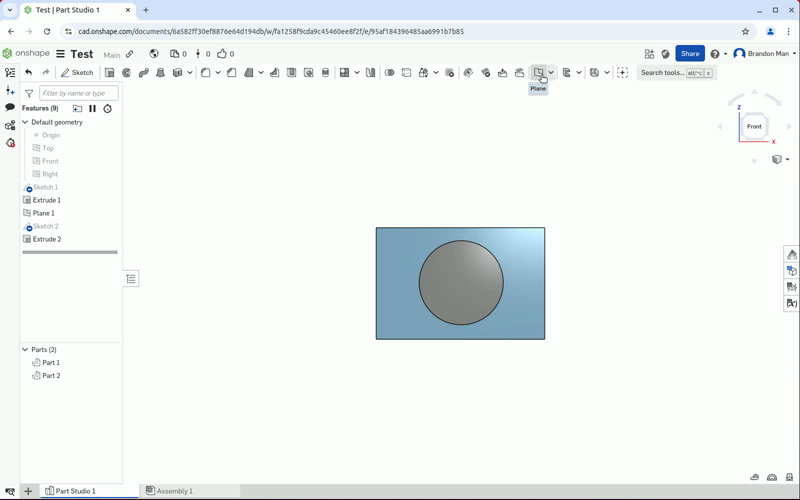
click(541, 75)
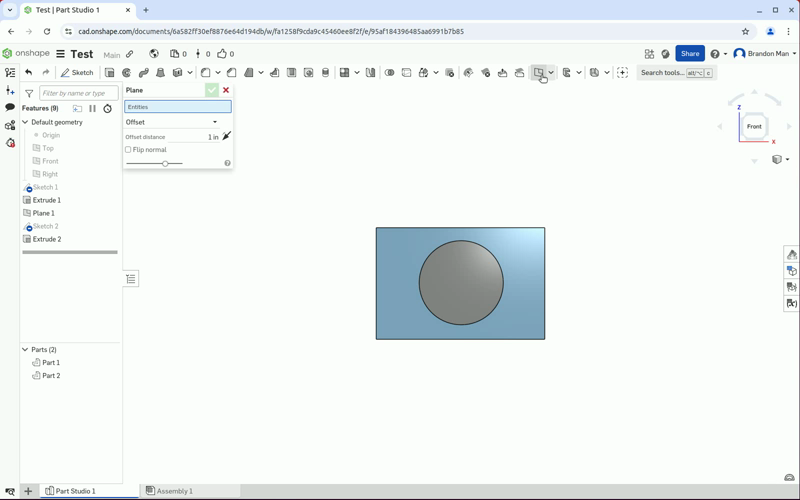
mouse_move(73, 163)
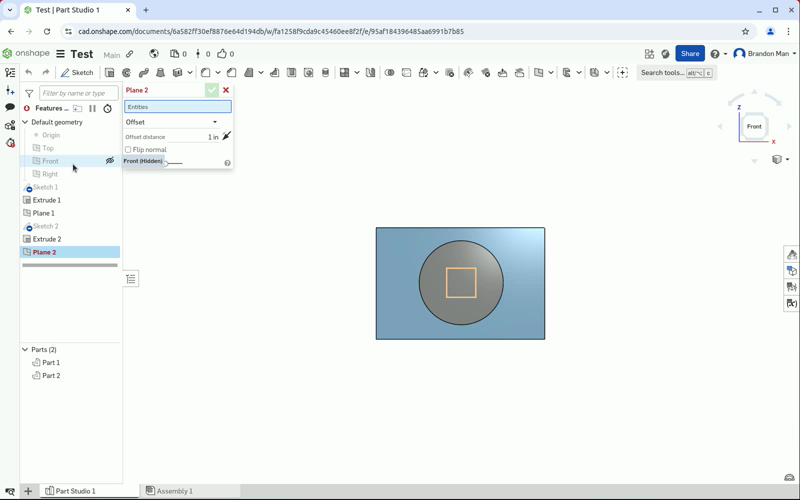
click(73, 163)
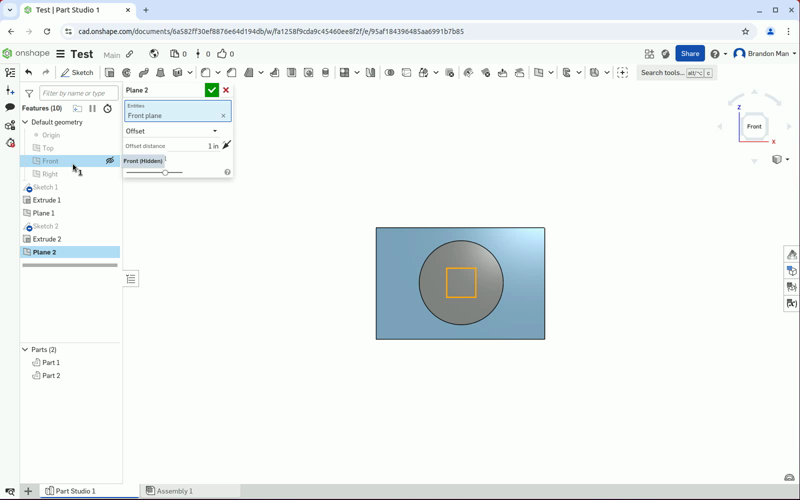
key(tab, 2)
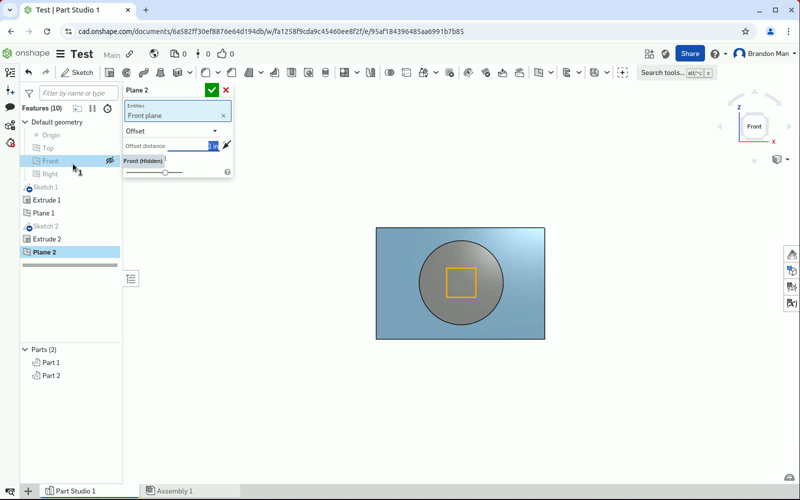
text(23.108)
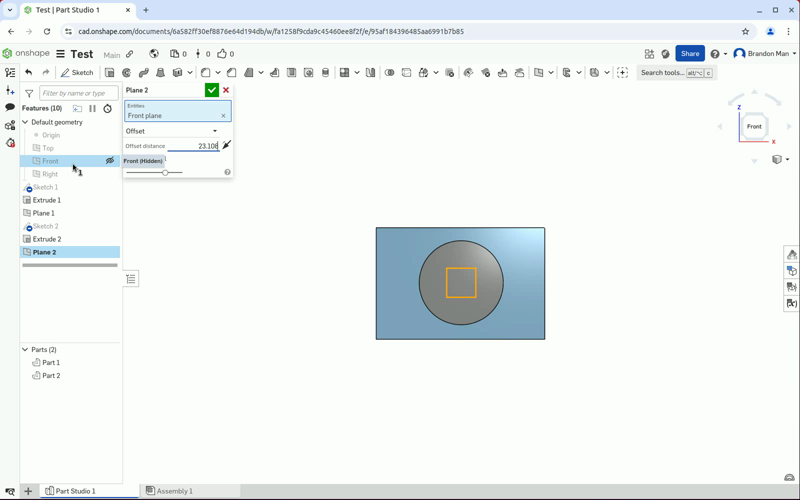
key(enter, 2)
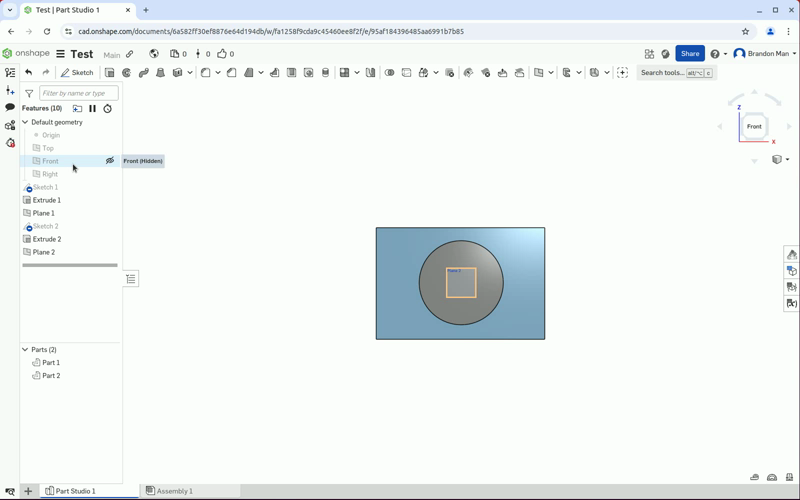
key(shift+s)
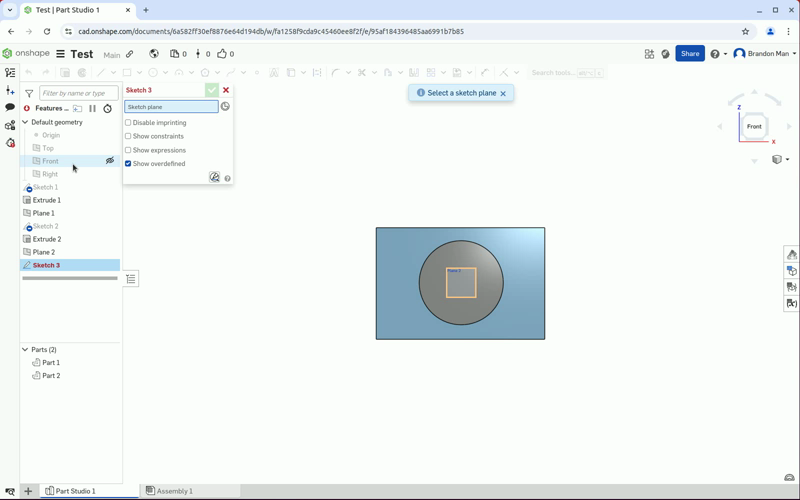
mouse_move(73, 254)
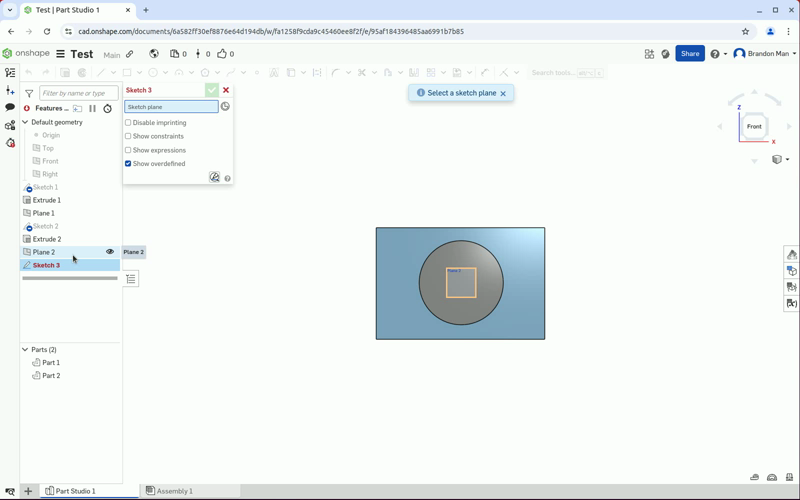
click(73, 254)
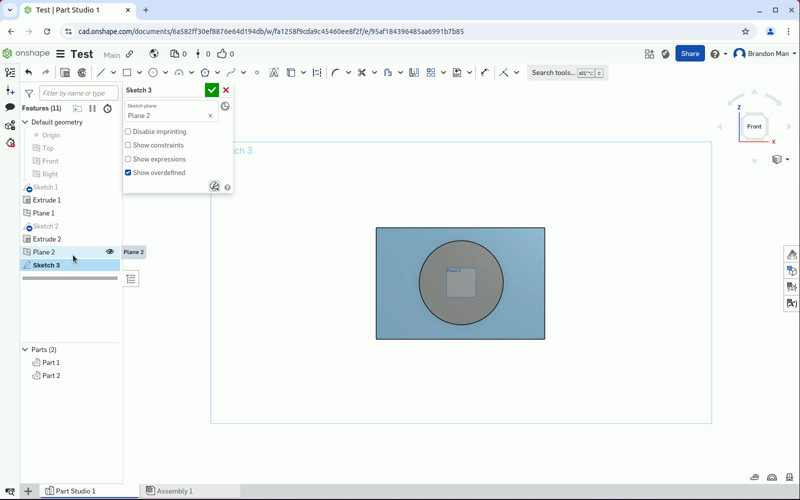
mouse_move(73, 352)
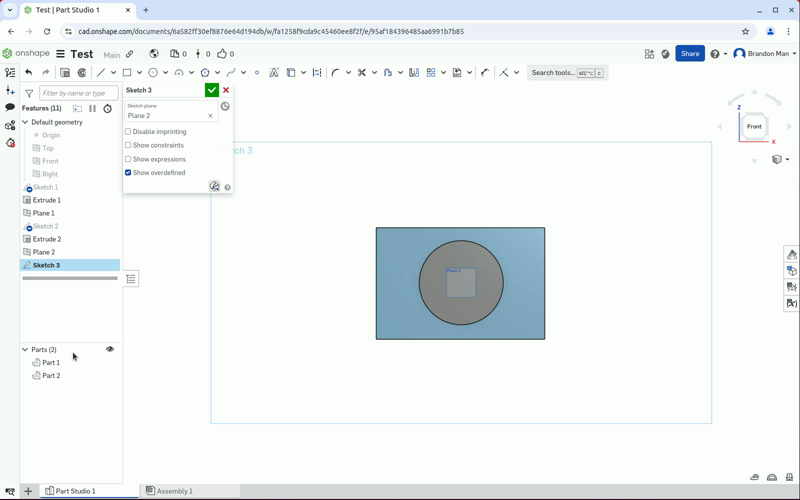
key(y)
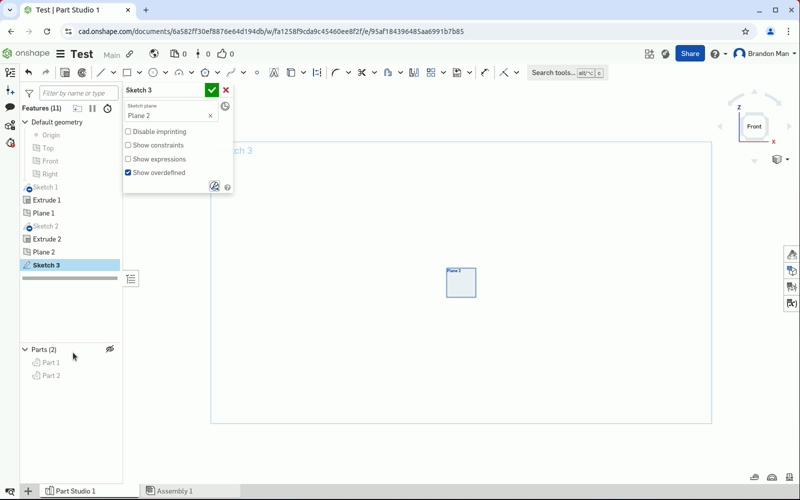
key(c)
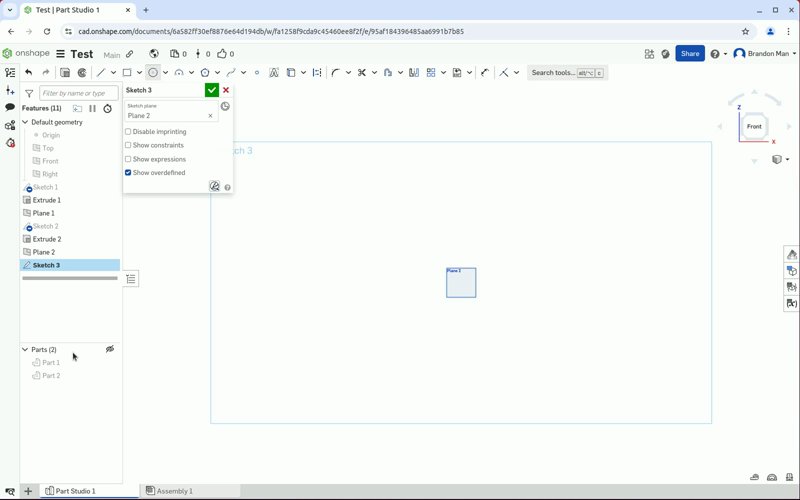
key_down(shift)
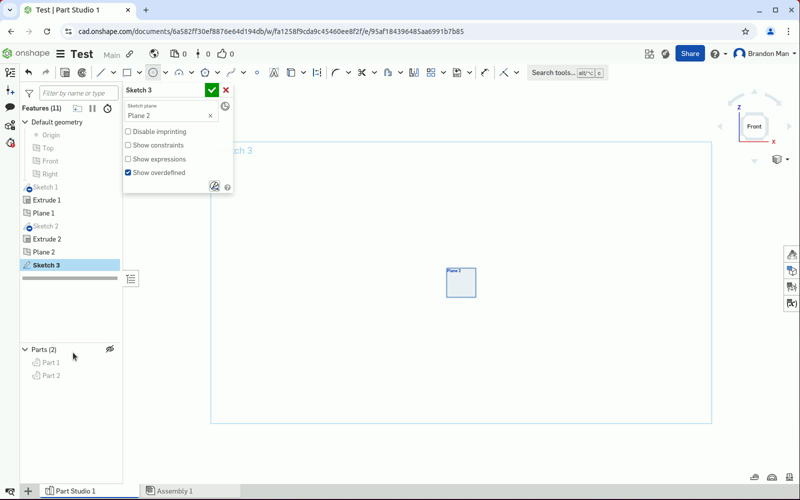
mouse_move(461, 282)
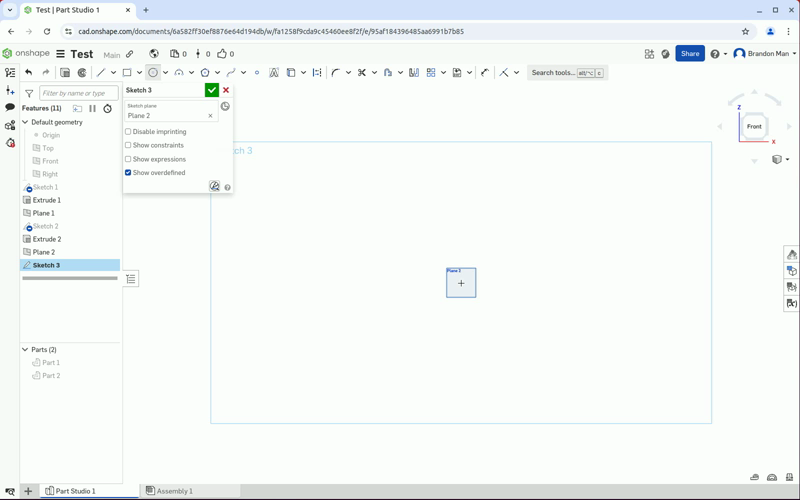
click(461, 282)
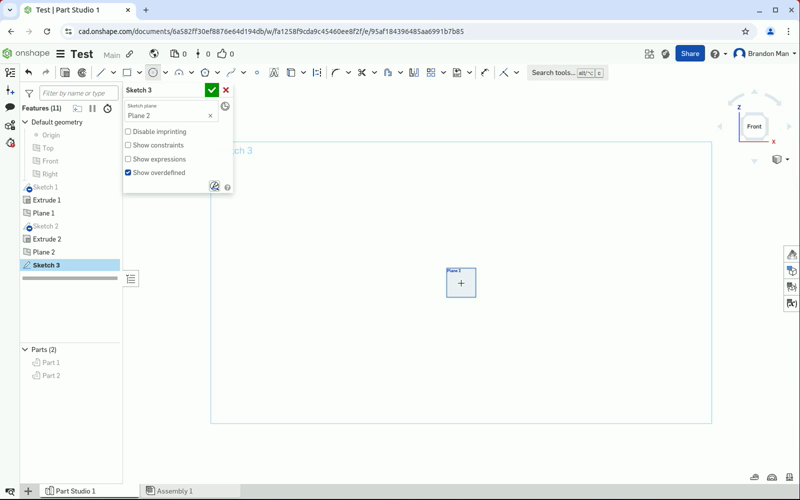
key_up(shift)
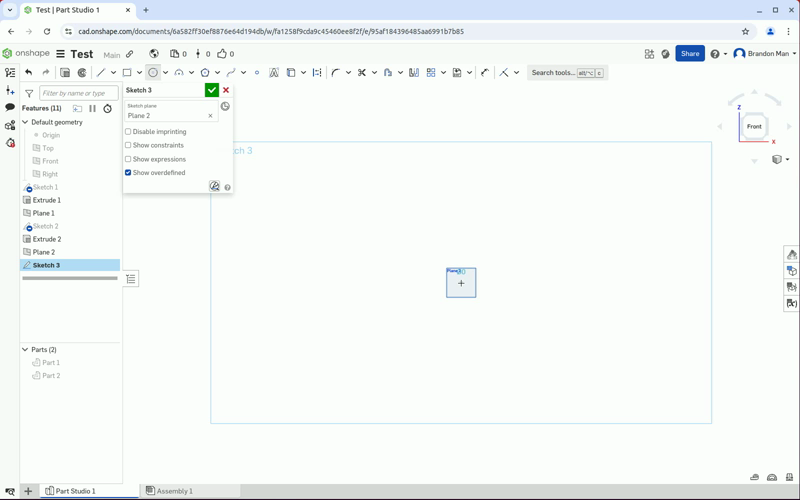
mouse_move(490, 282)
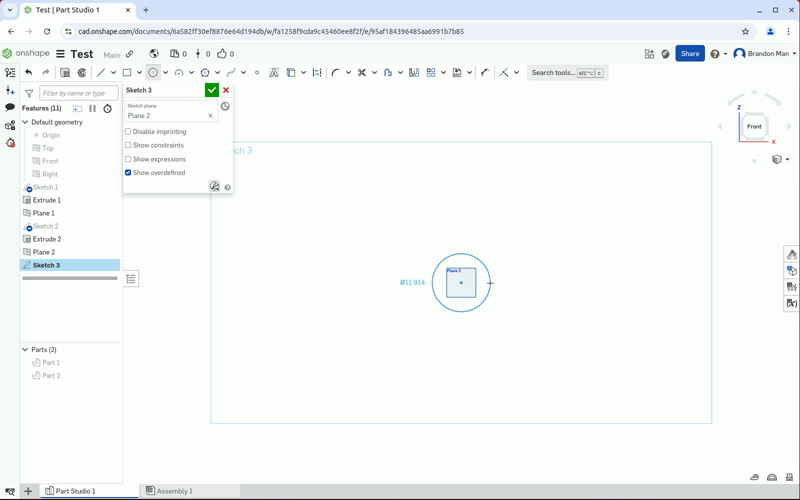
click(490, 282)
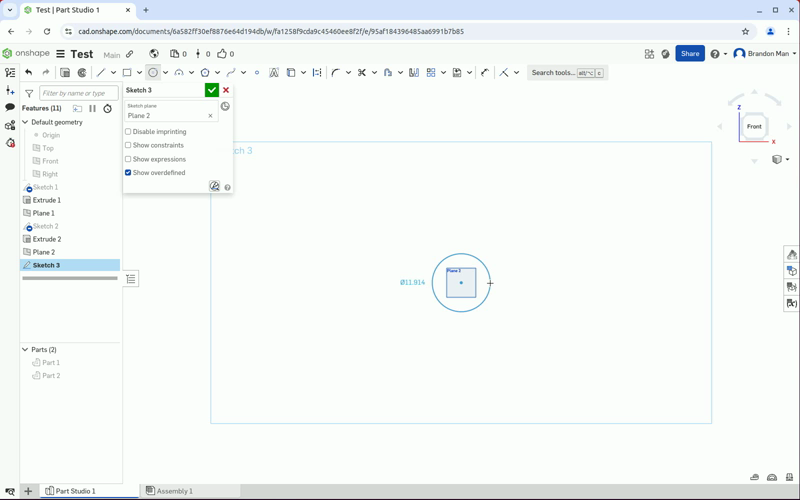
key(esc)
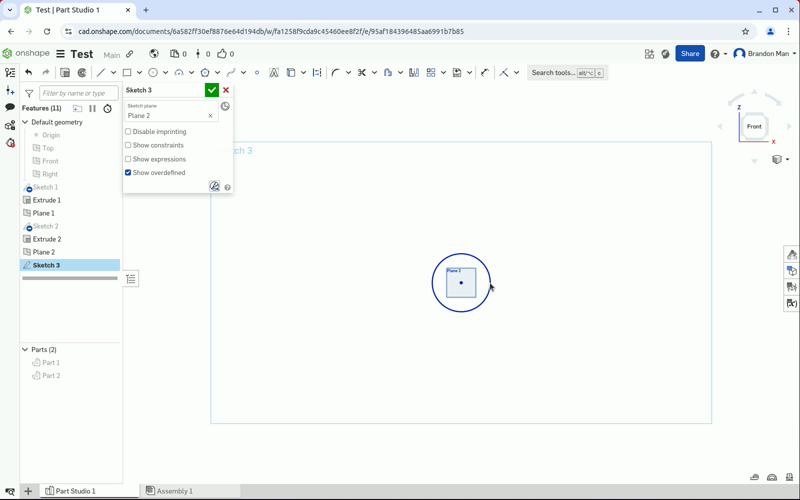
mouse_move(469, 292)
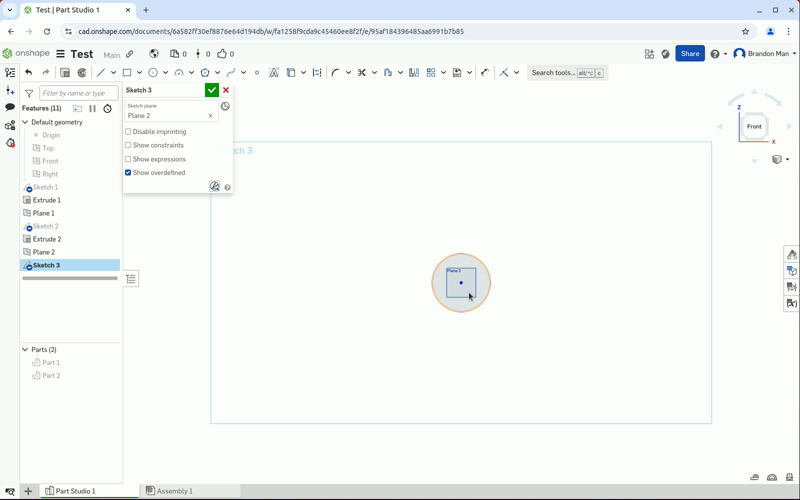
click(469, 292)
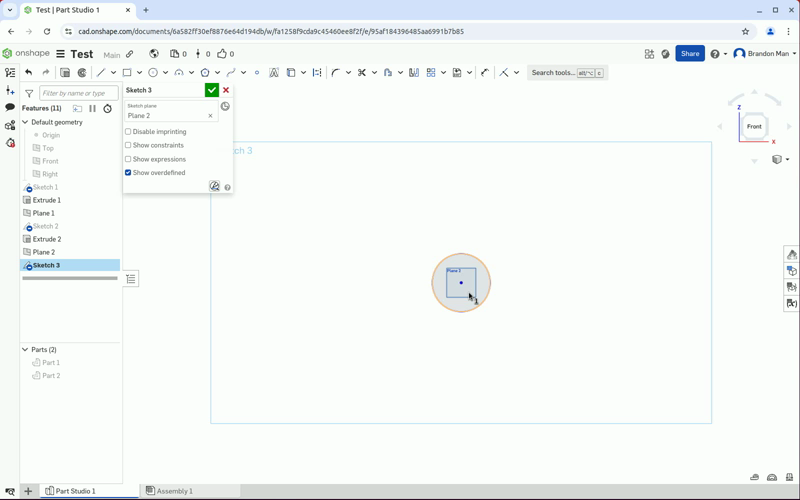
mouse_move(73, 352)
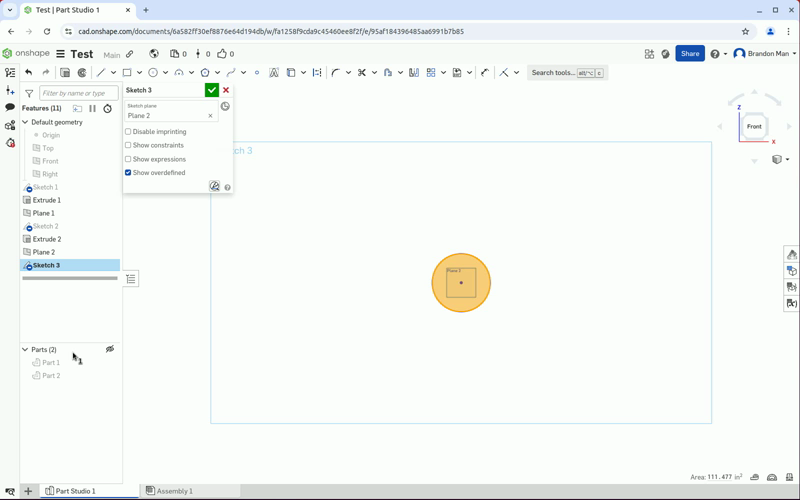
key(shift+y)
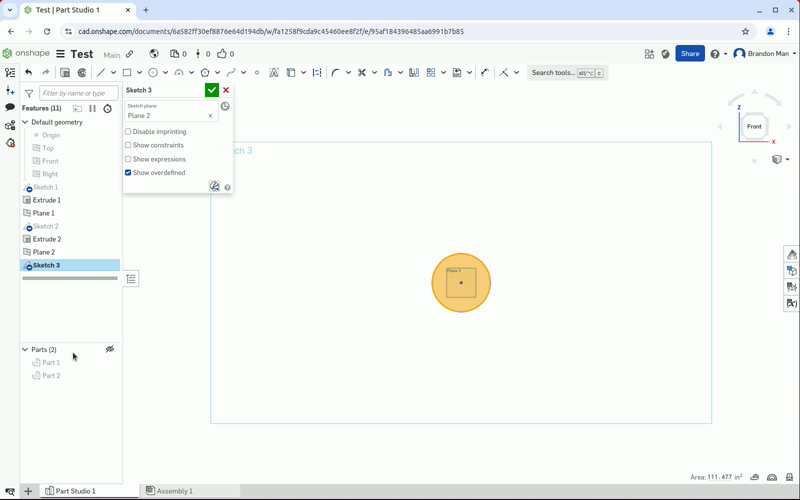
key(shift+e)
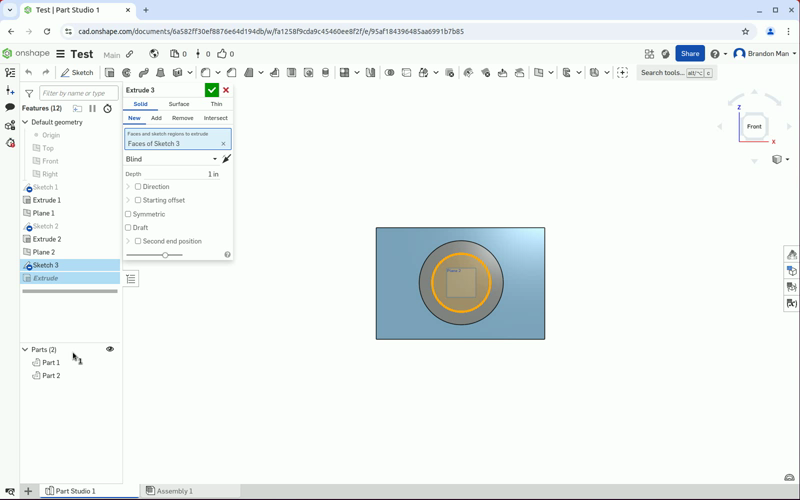
mouse_move(143, 106)
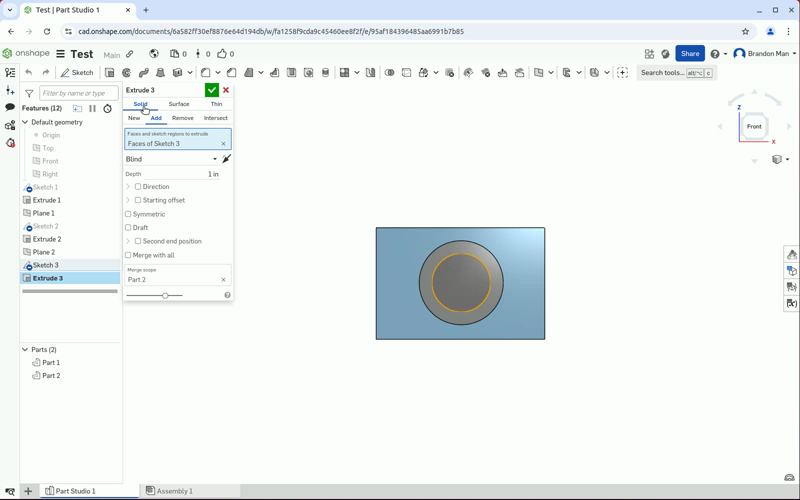
click(143, 106)
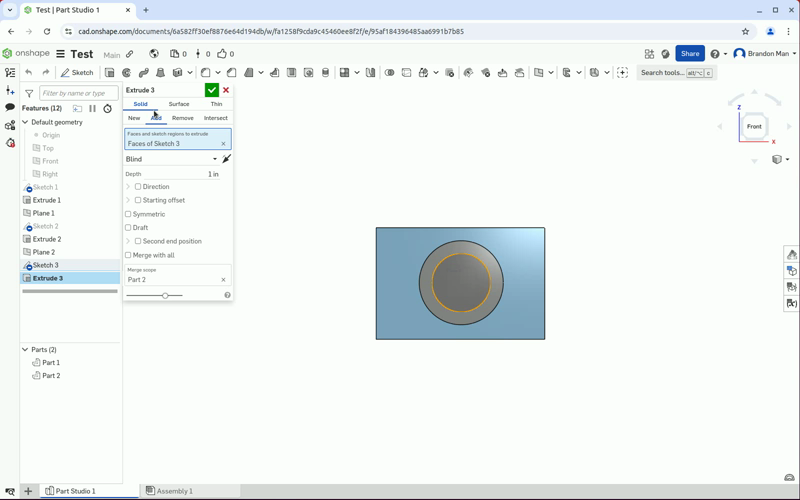
mouse_move(186, 120)
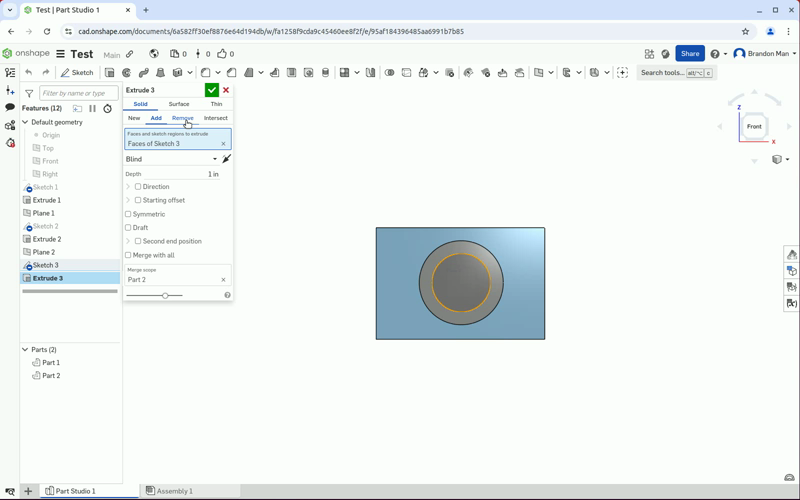
click(186, 120)
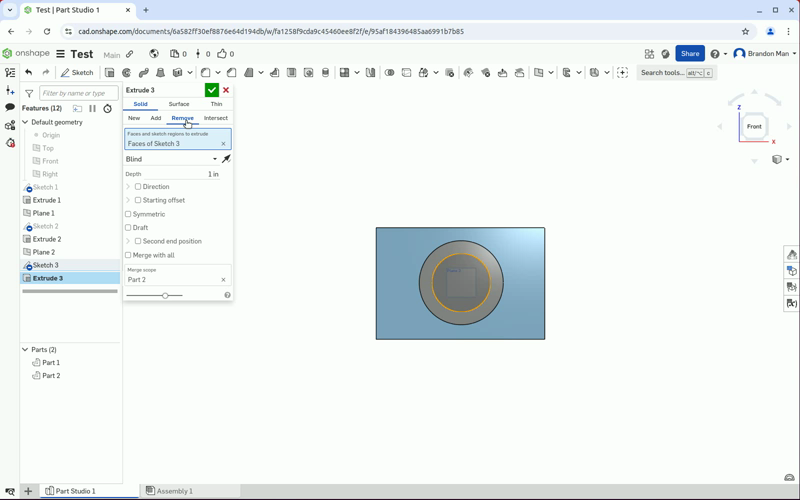
key(tab, 4)
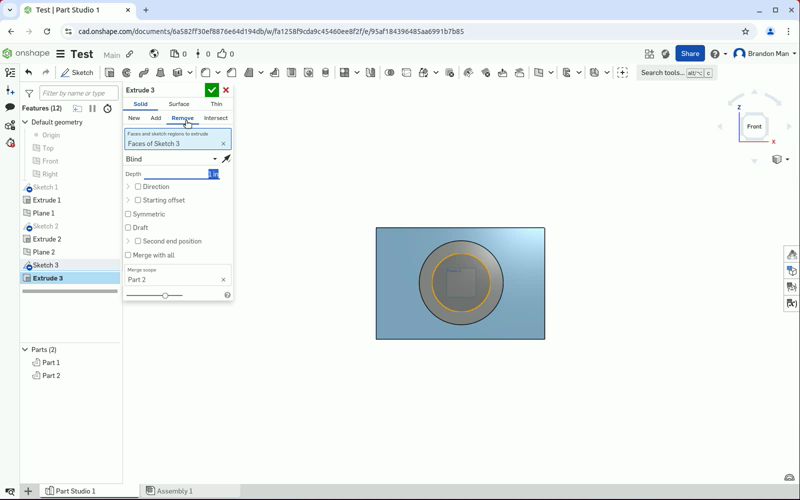
text(23.108)
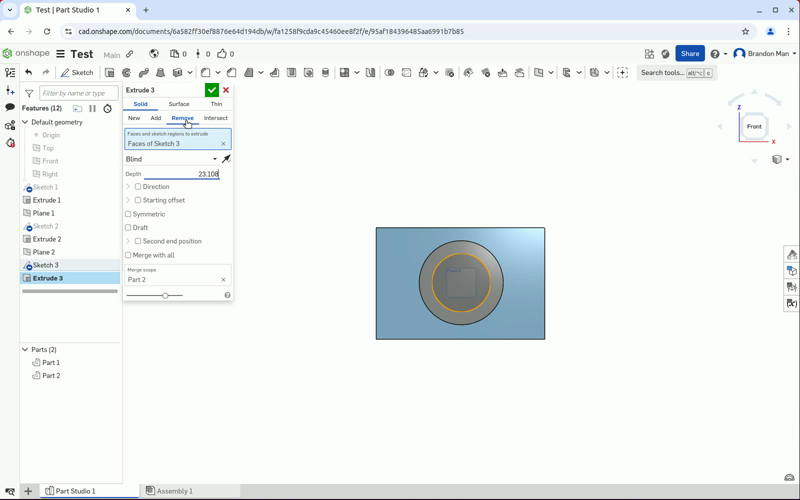
key(tab, 6)
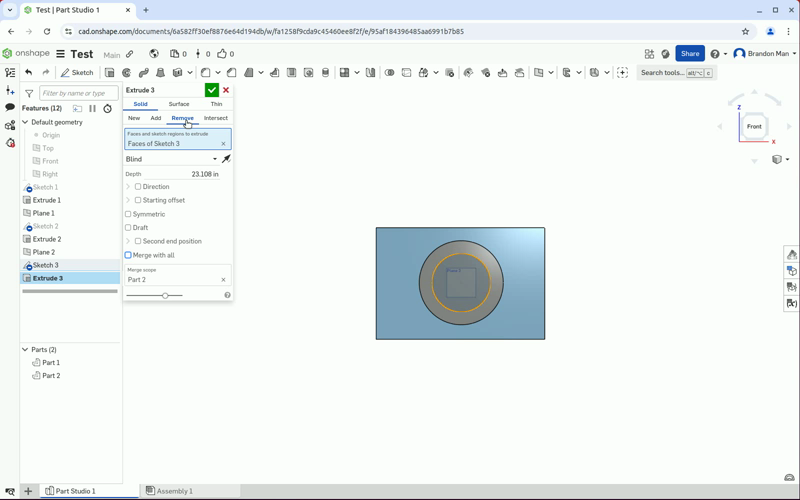
key(space)
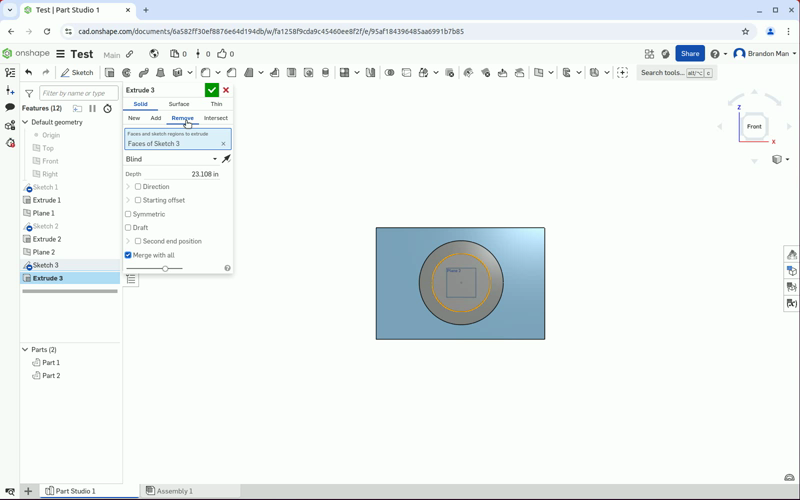
key(enter)
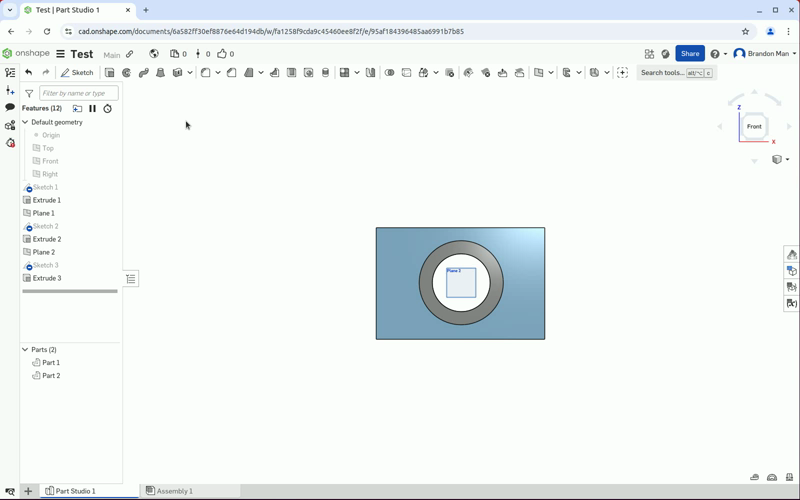
key(shift+h)
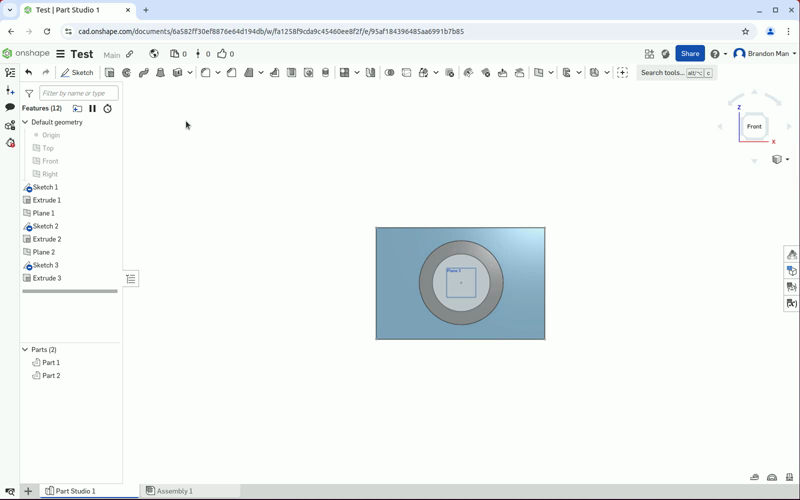
key(shift+h)
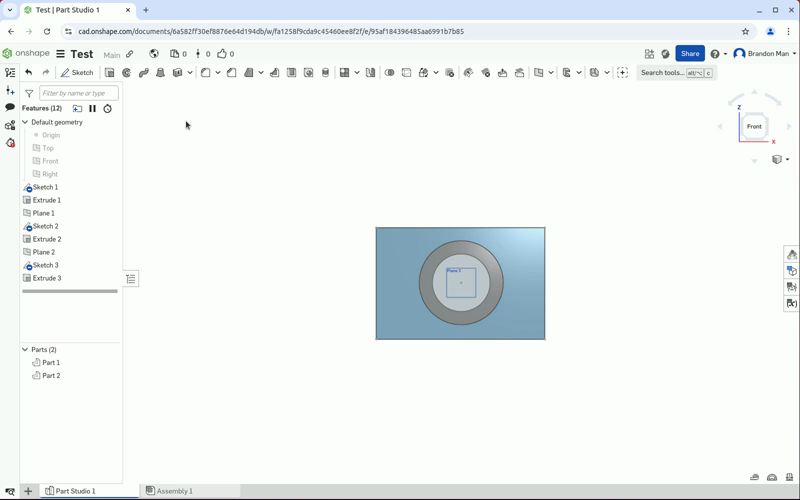
key(shift+7)
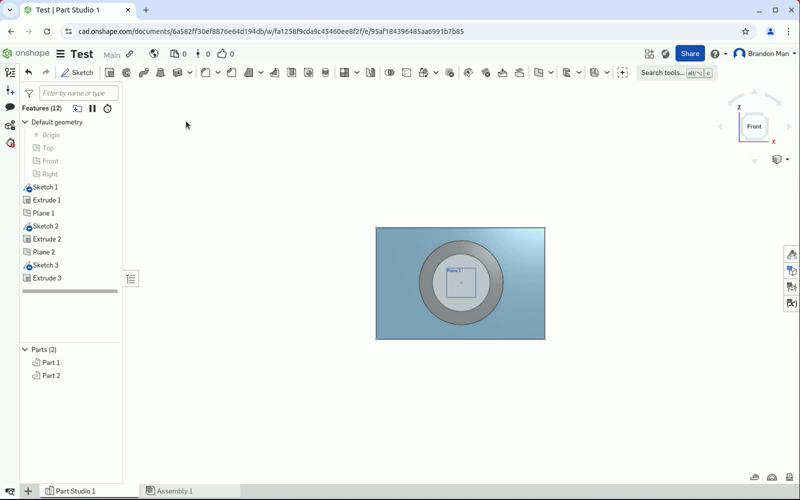
key(left, 2)
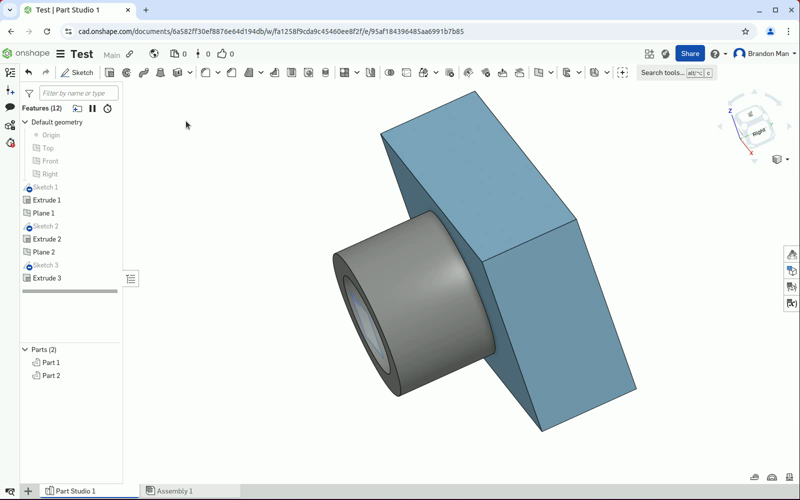
key(down, 2)
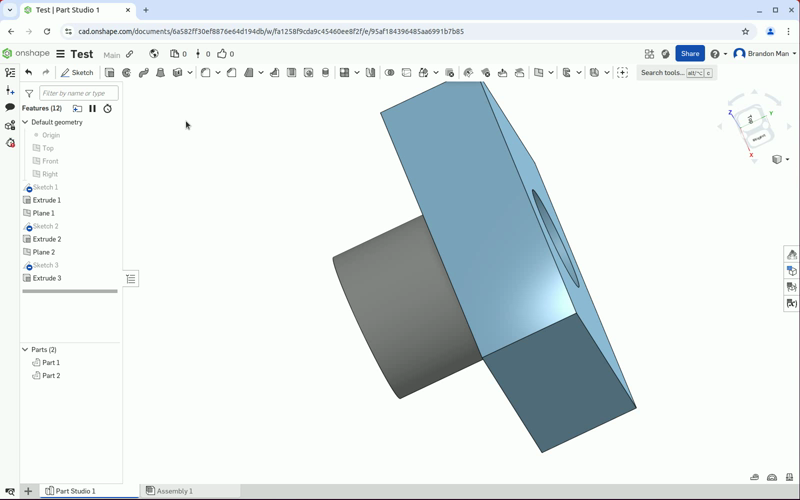
key(up, 2)
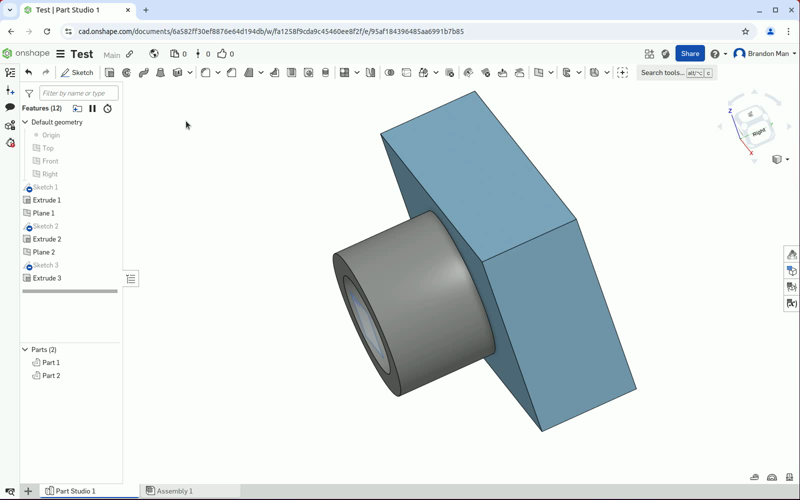
key(right, 2)
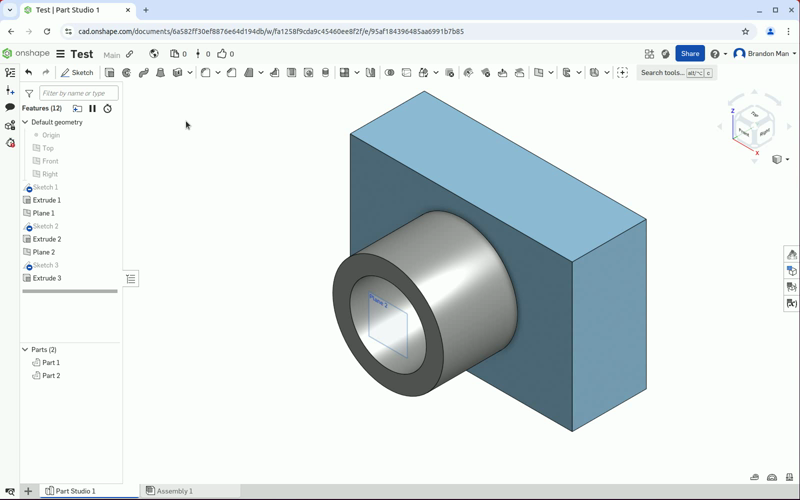
mouse_move(73, 189)
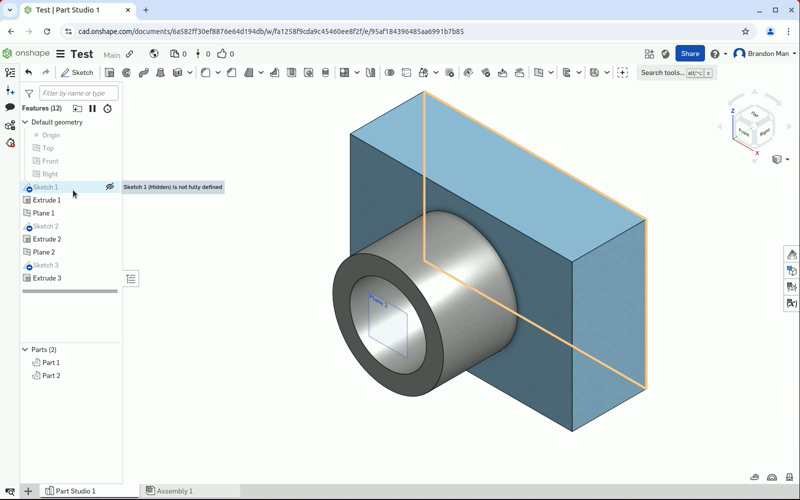
click(73, 189)